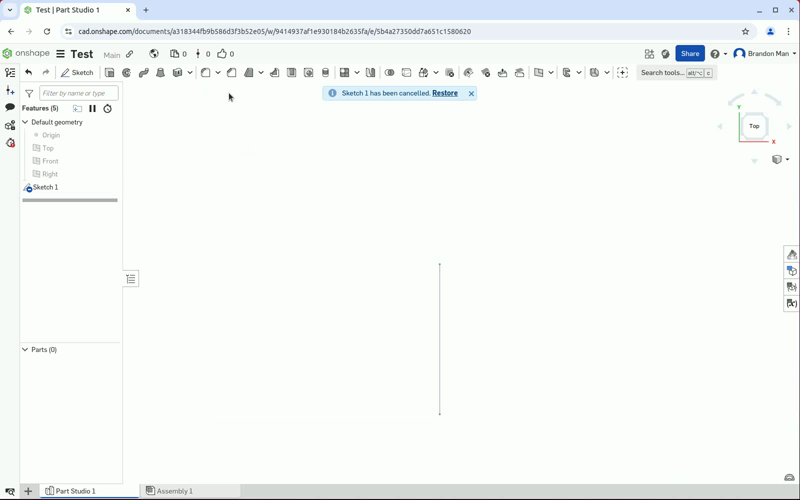
key(shift+h)
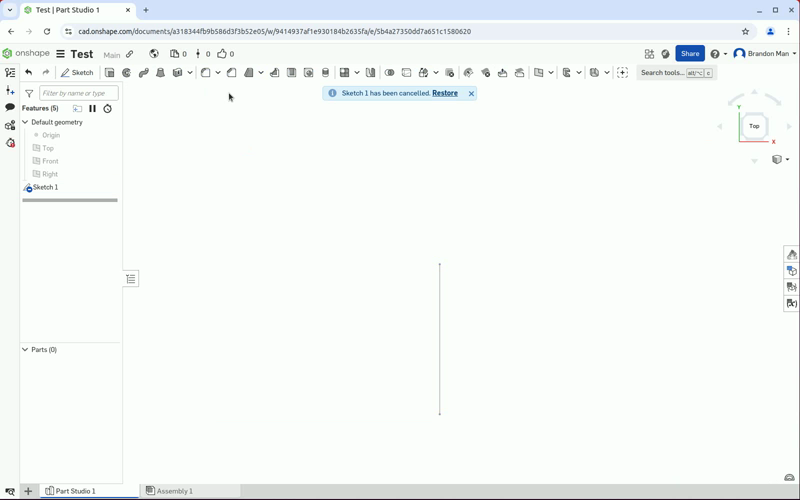
key(shift+s)
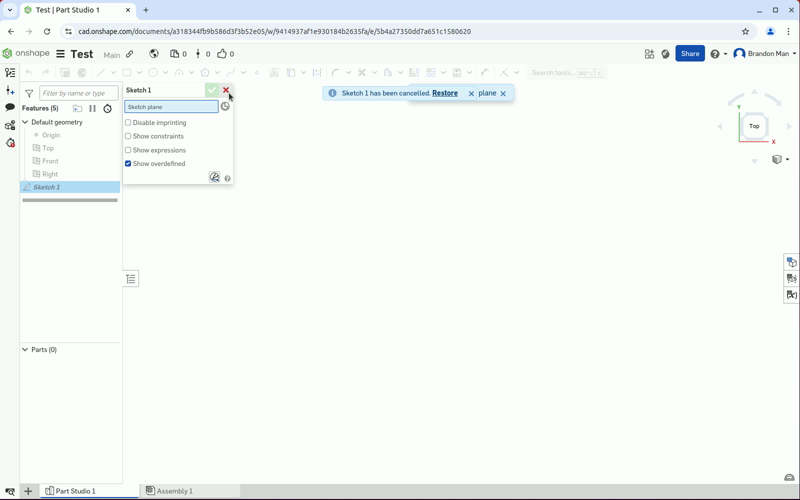
mouse_move(73, 150)
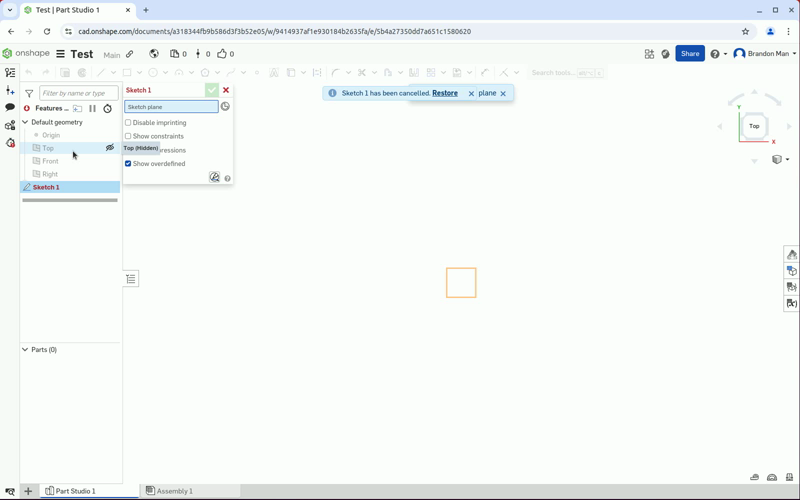
click(73, 150)
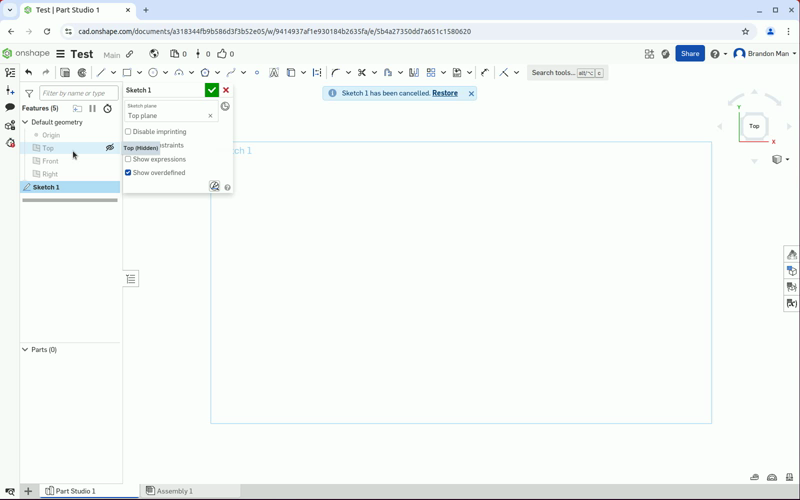
mouse_move(73, 352)
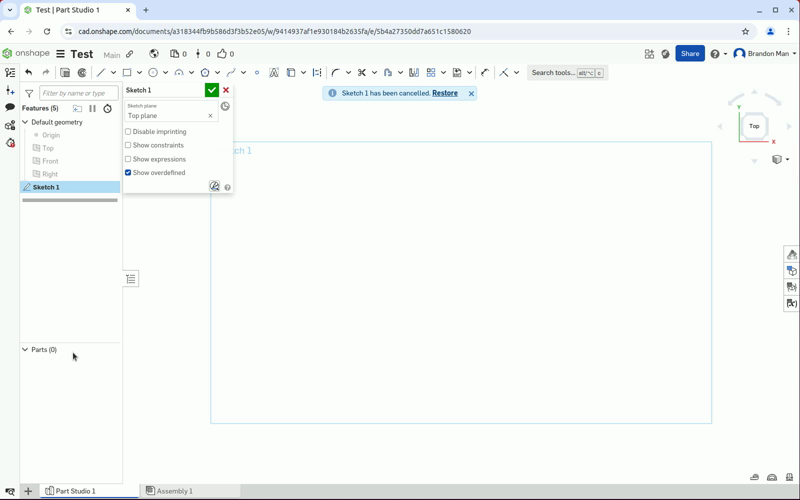
key(y)
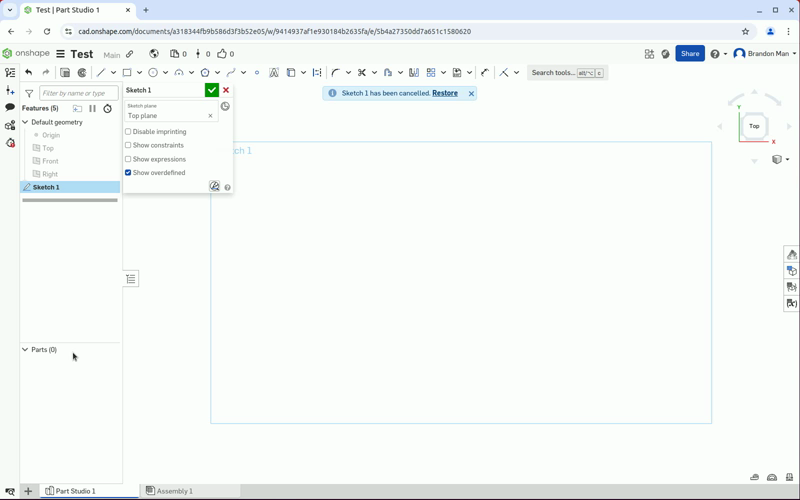
key(l)
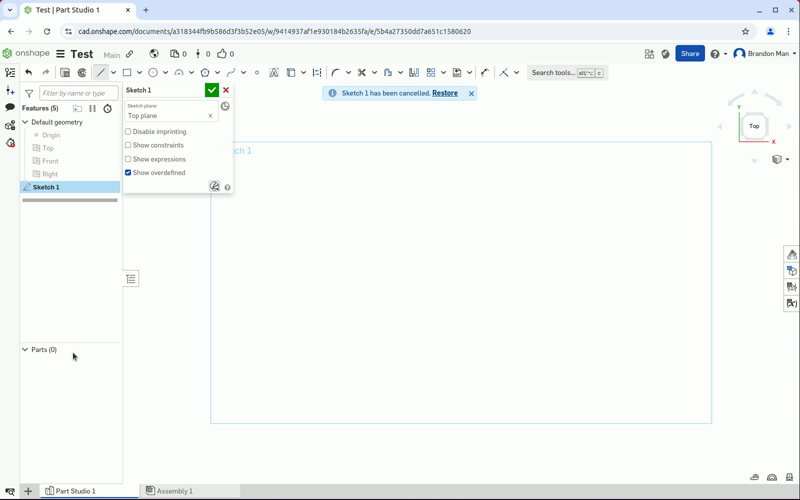
key_down(shift)
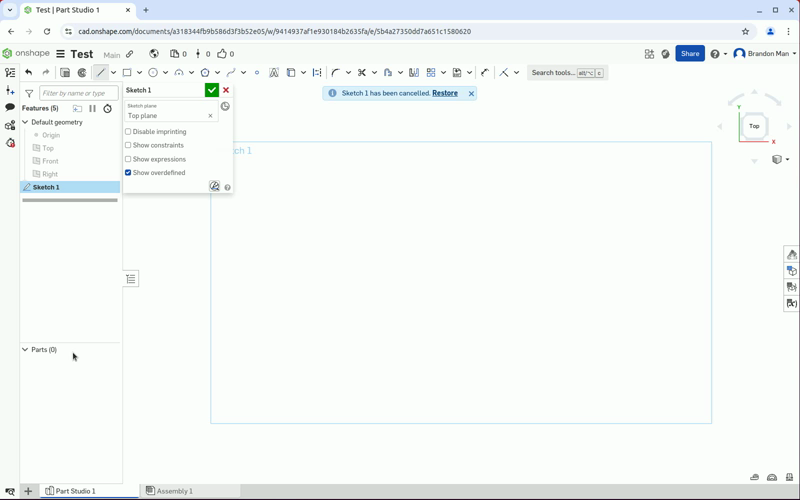
mouse_move(348, 282)
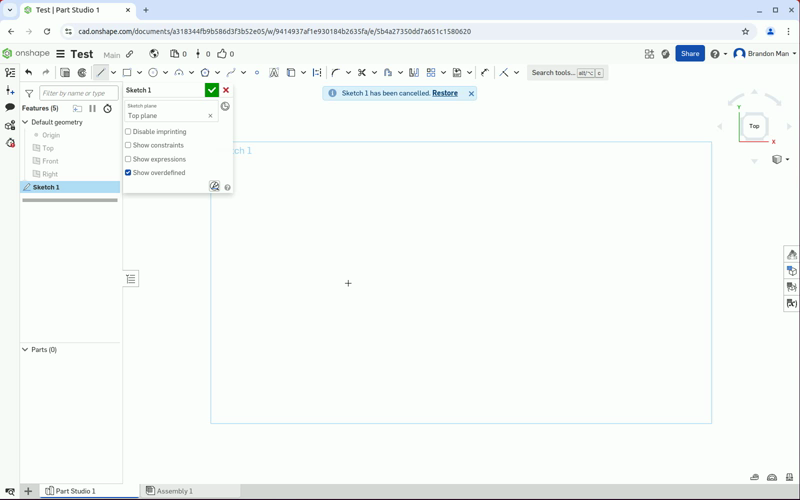
click(348, 282)
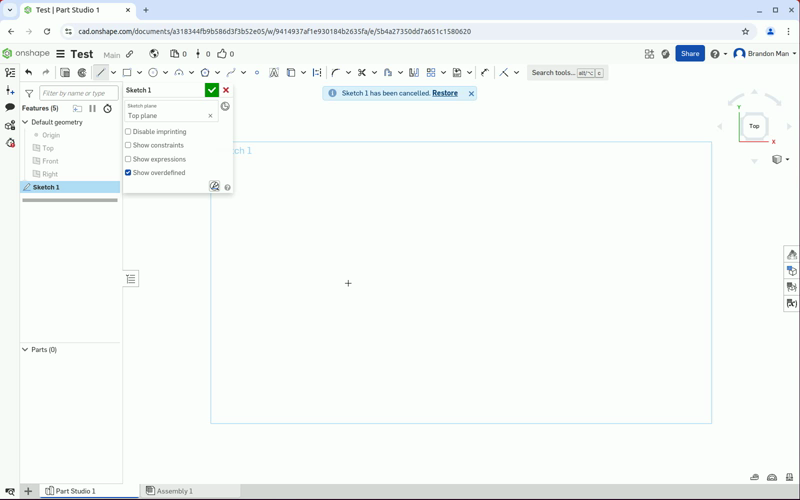
key_up(shift)
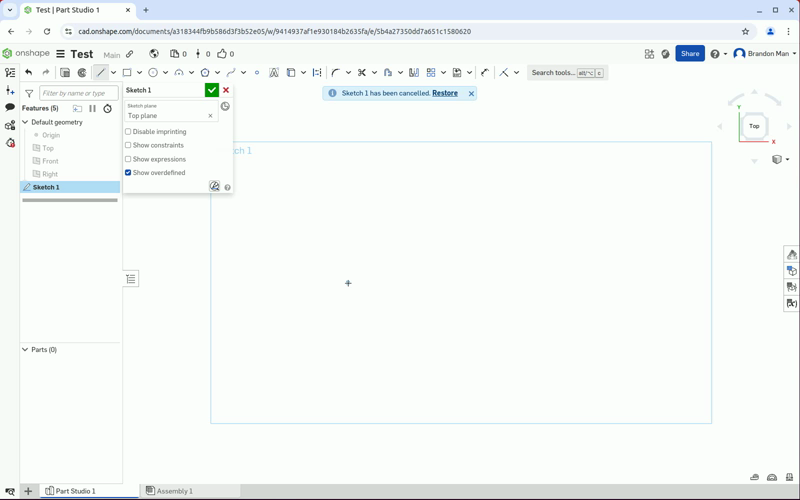
key_down(shift)
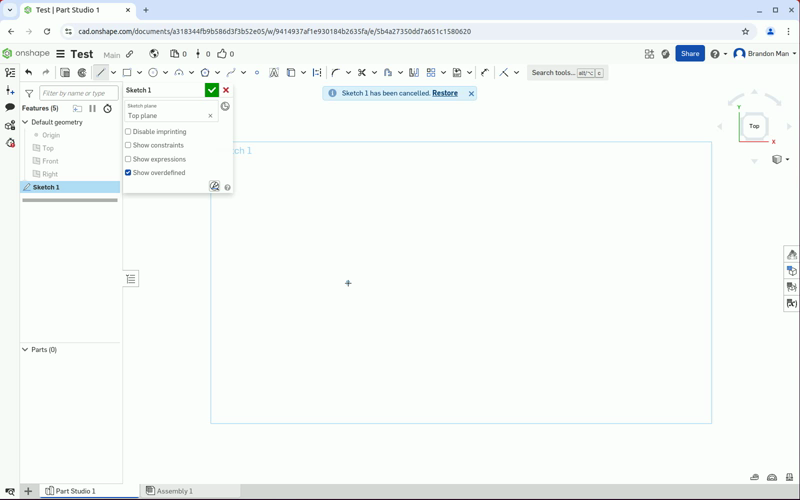
mouse_move(460, 282)
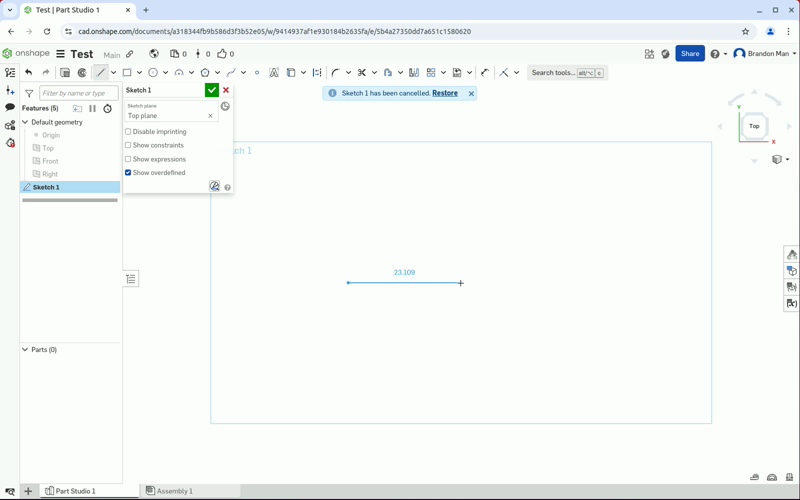
click(460, 282)
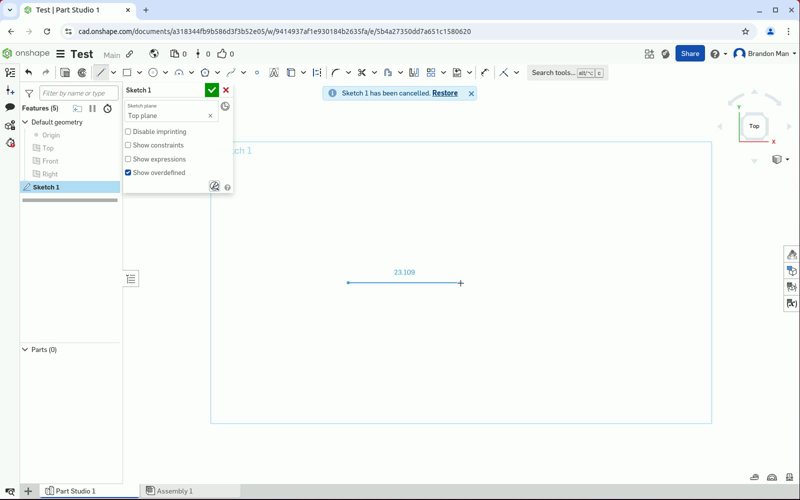
key_up(shift)
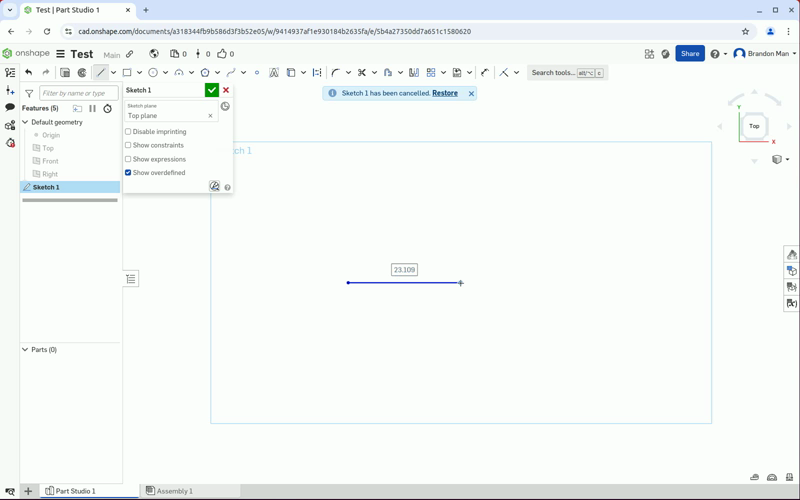
key_down(shift)
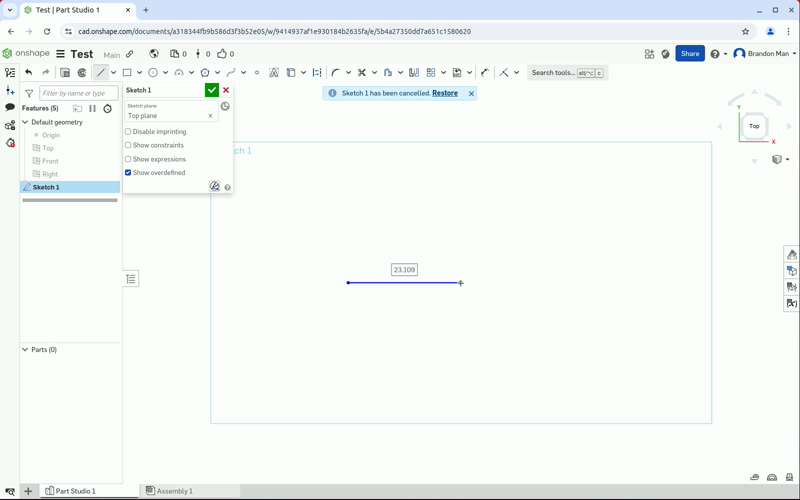
mouse_move(460, 196)
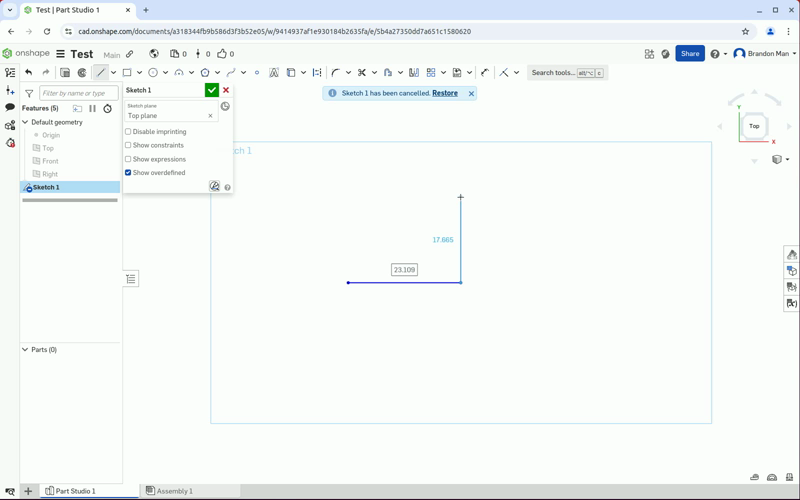
click(460, 196)
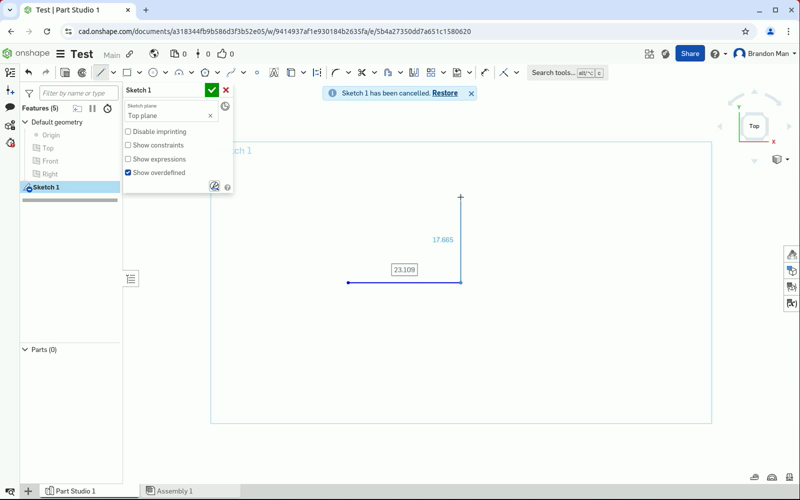
key_up(shift)
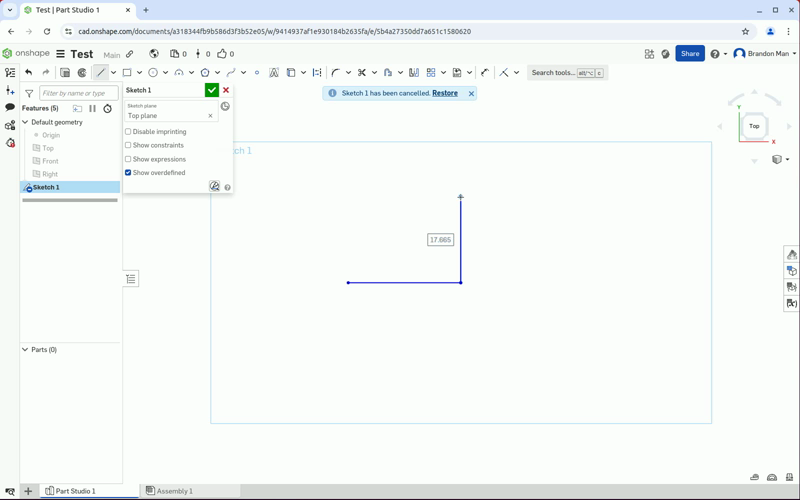
key_down(shift)
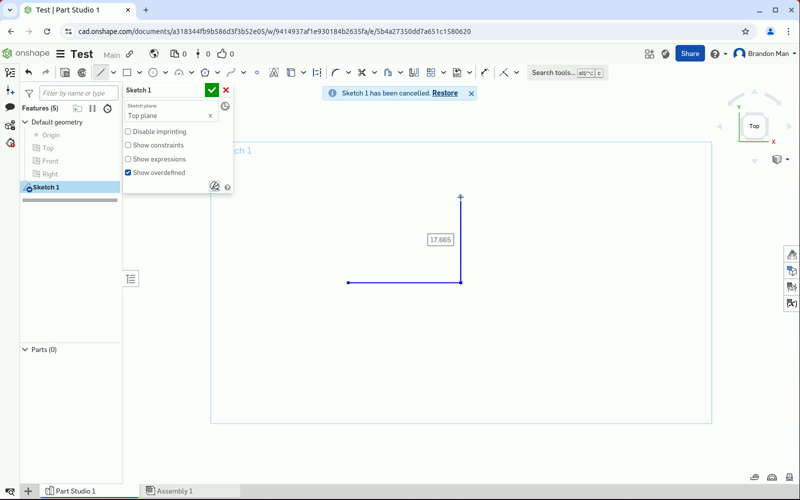
mouse_move(348, 196)
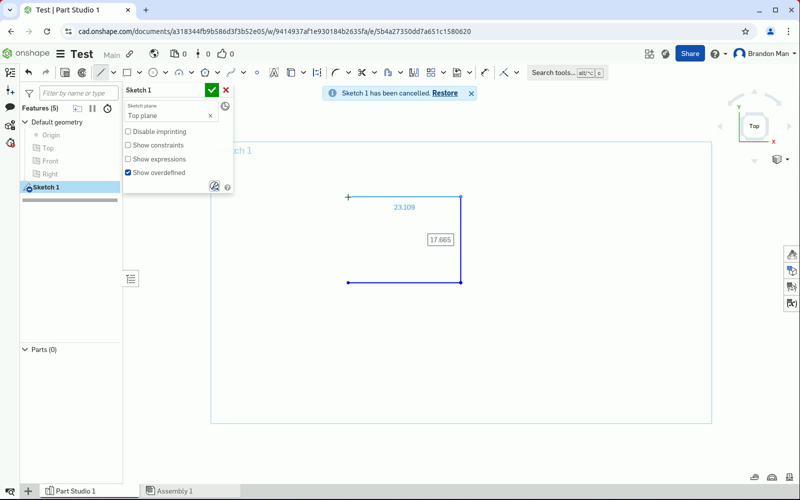
click(348, 196)
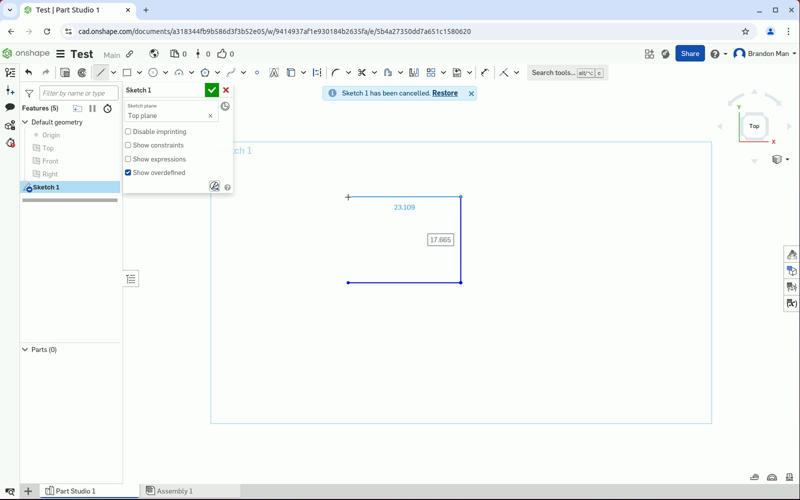
key_up(shift)
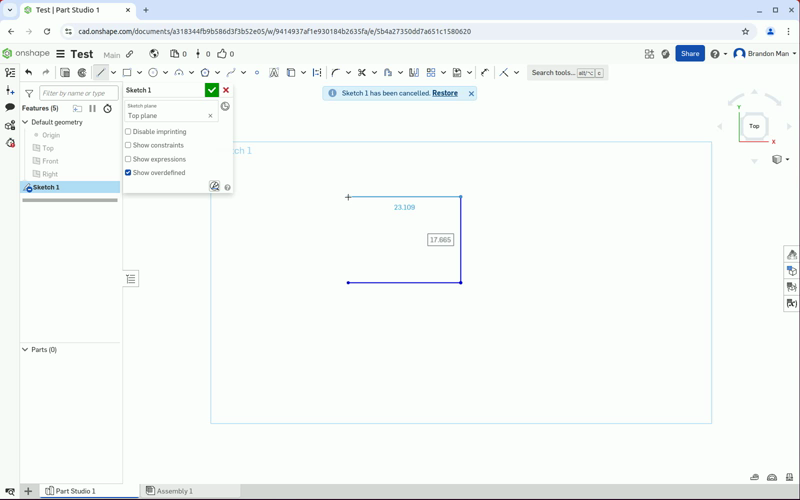
key_down(shift)
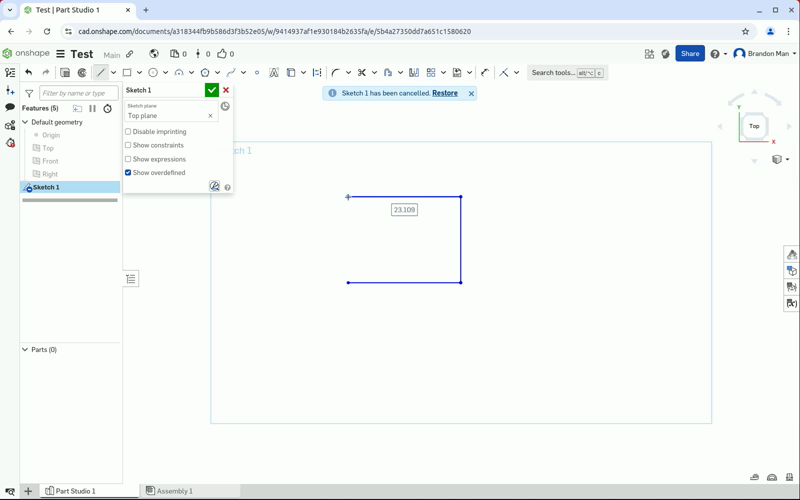
mouse_move(348, 282)
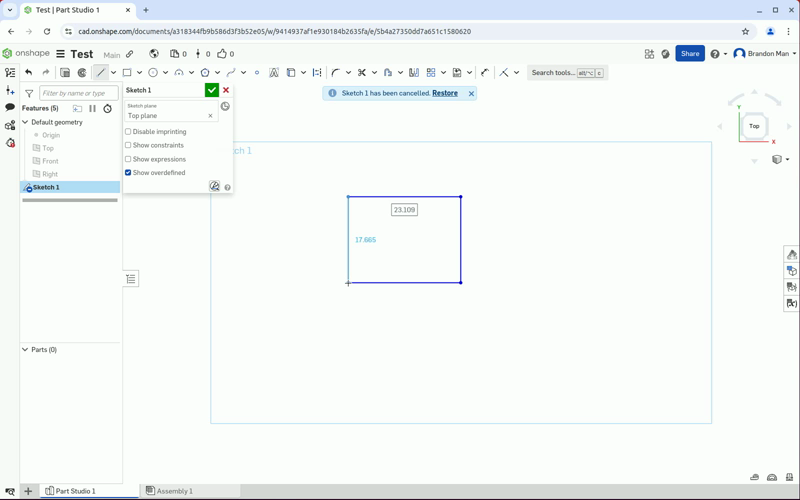
key_up(shift)
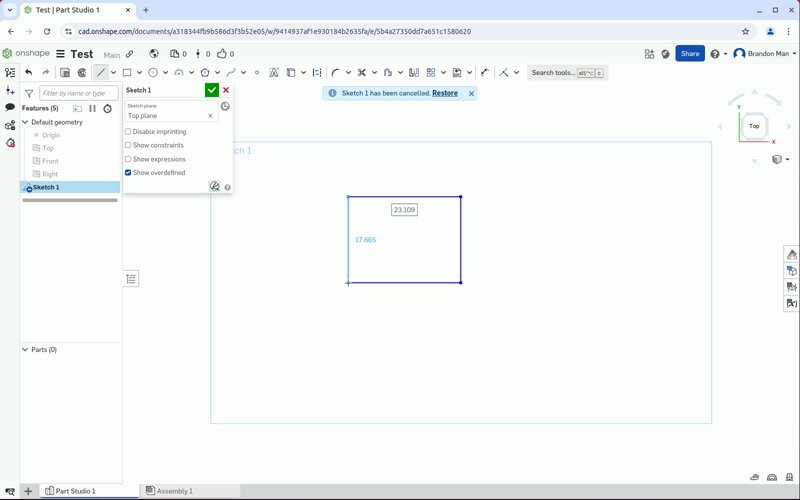
click(348, 282)
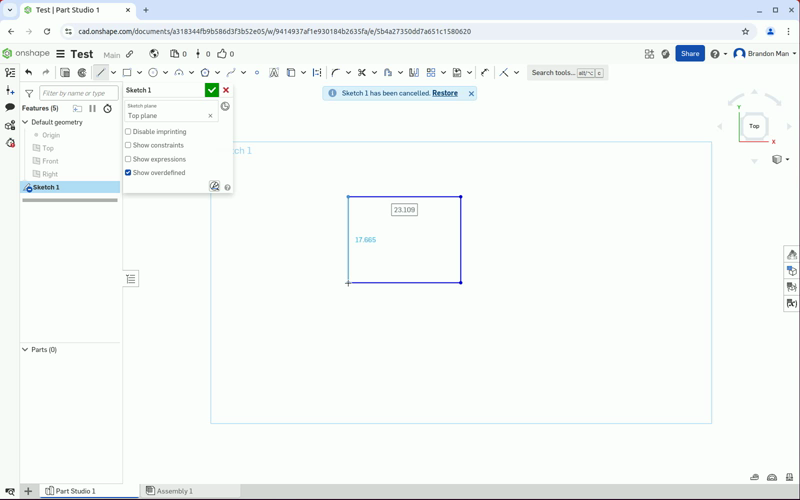
key(esc)
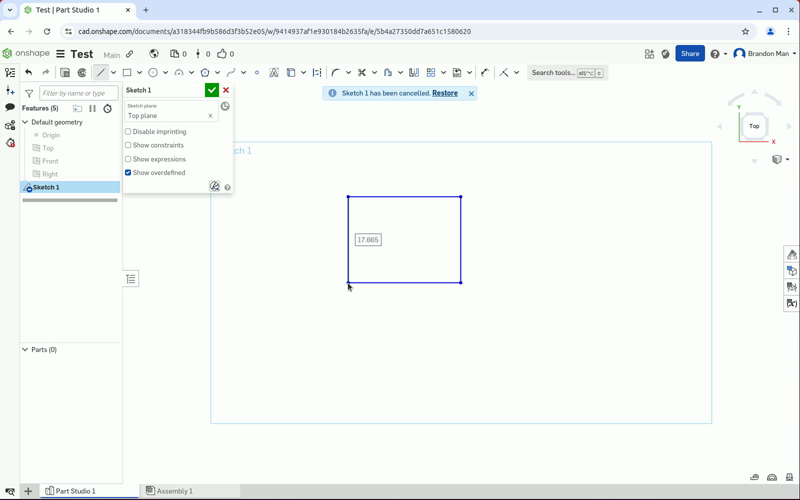
mouse_move(411, 258)
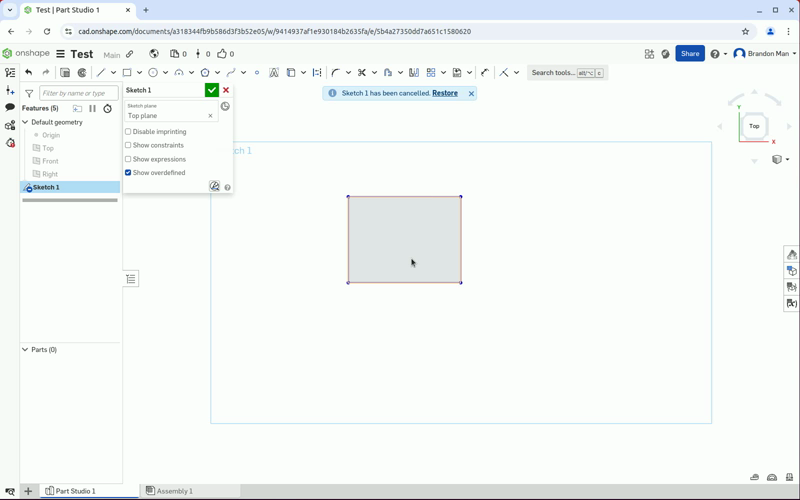
click(411, 258)
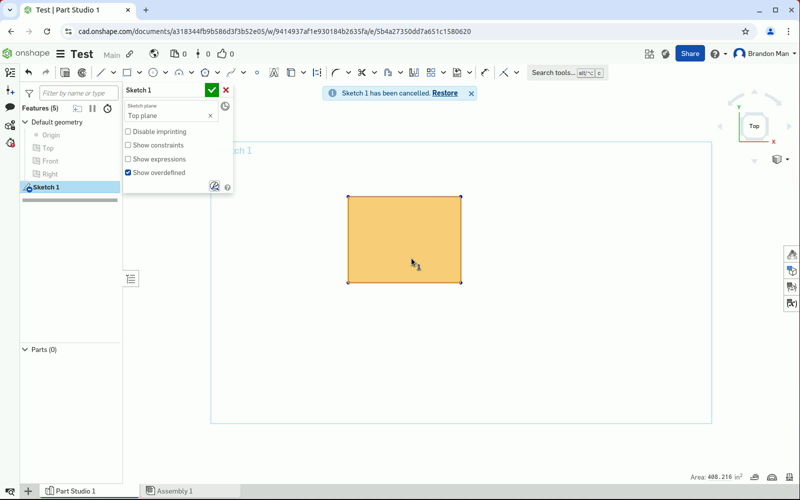
mouse_move(73, 352)
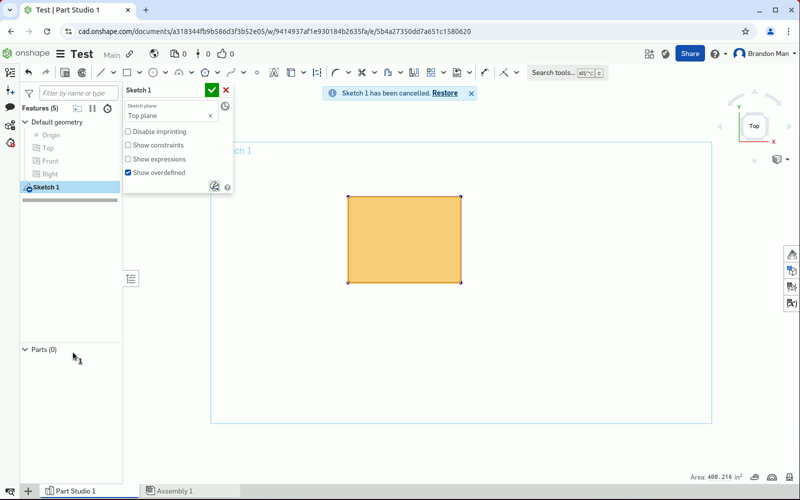
key(shift+y)
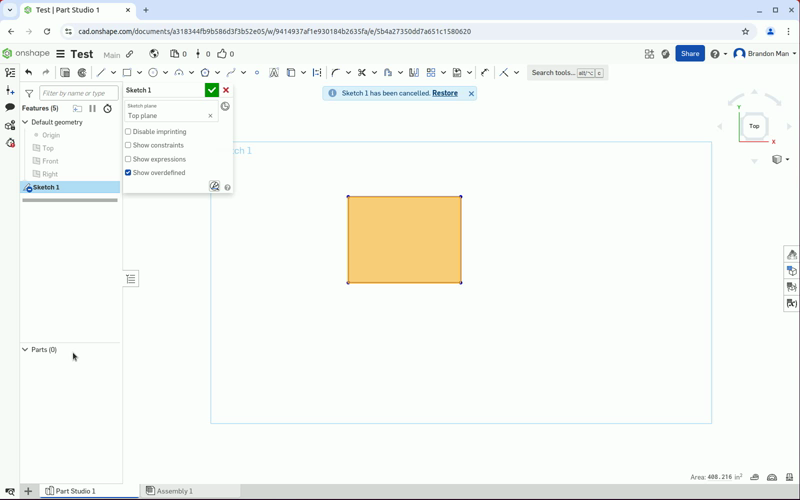
key(shift+e)
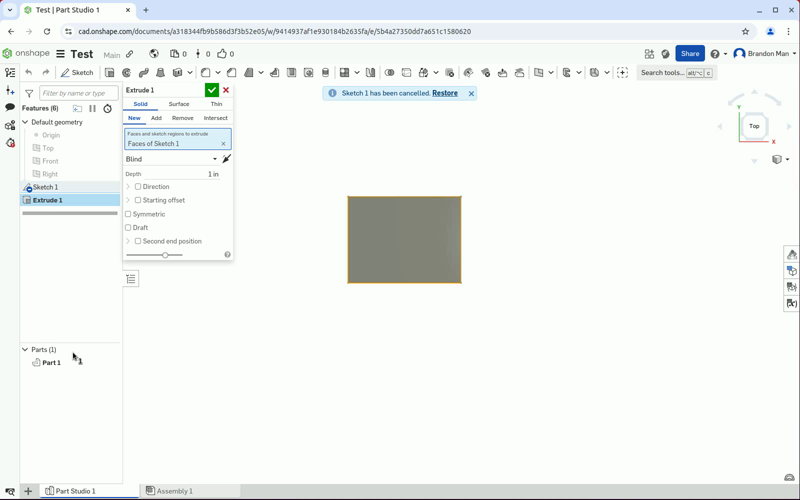
mouse_move(143, 106)
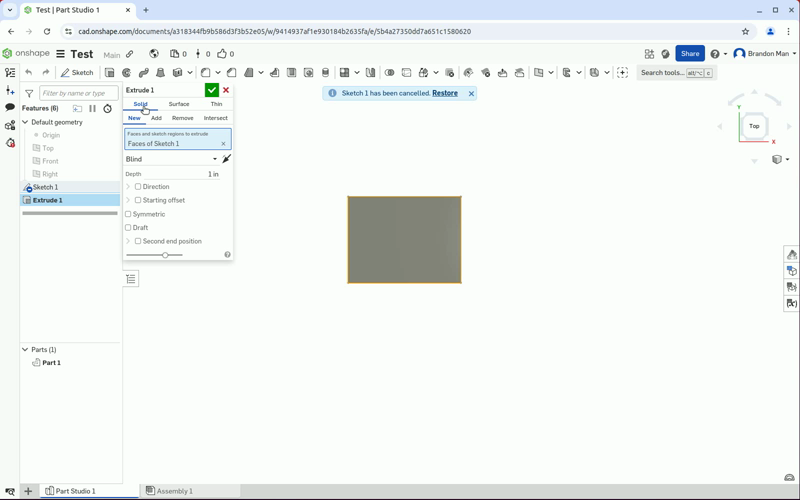
click(143, 106)
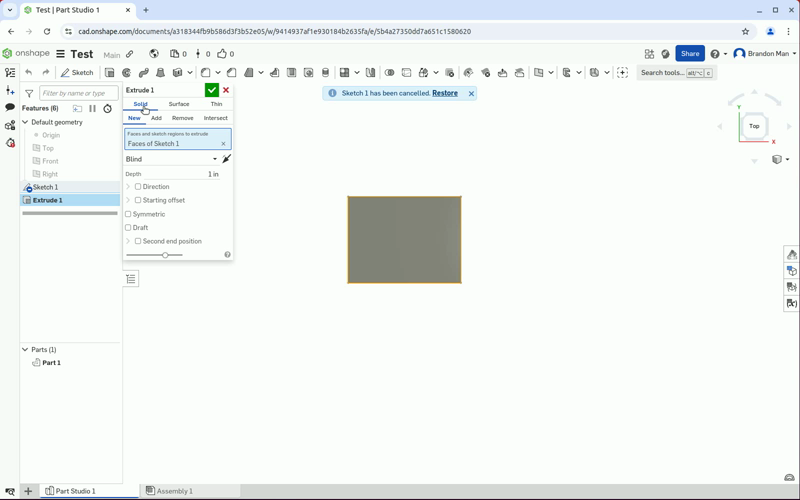
mouse_move(137, 120)
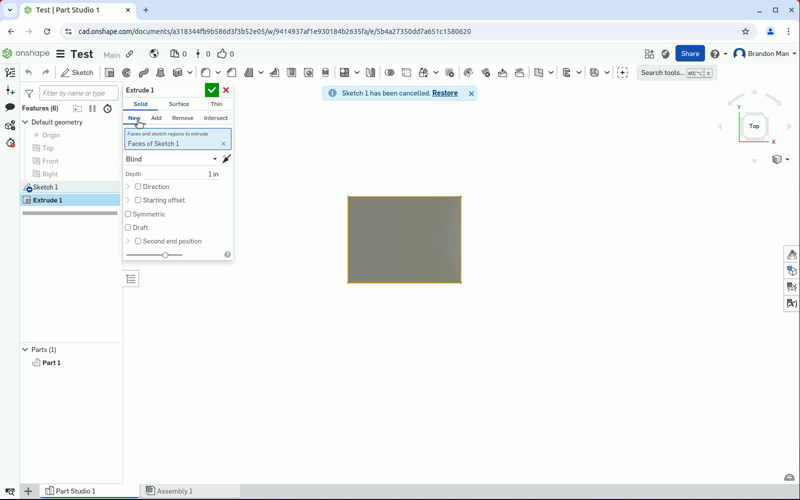
click(137, 120)
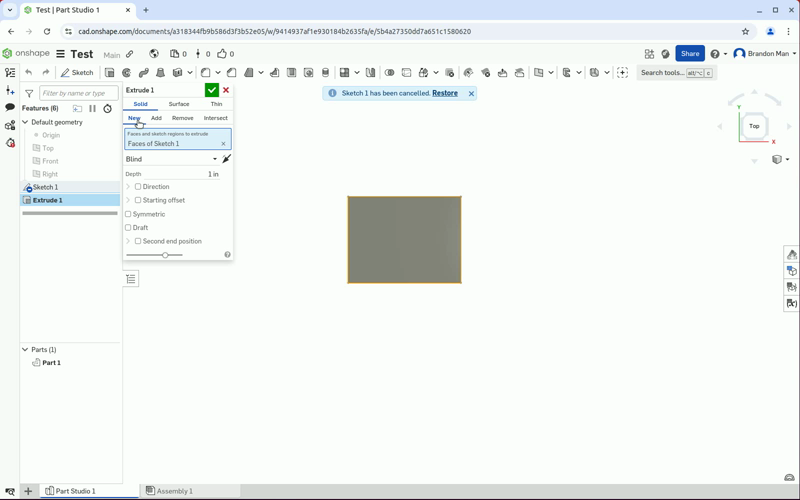
key(tab, 4)
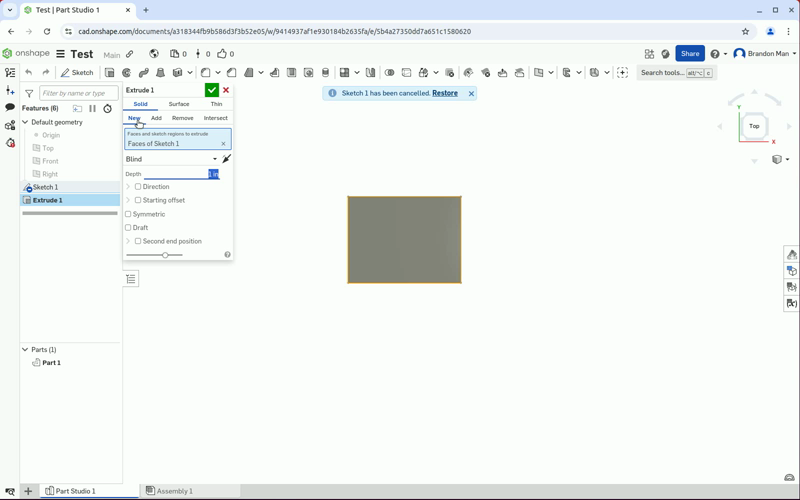
text(17.813)
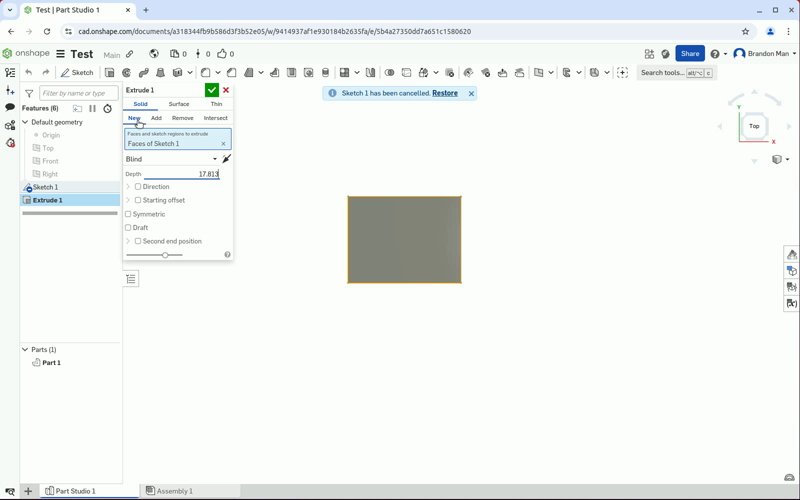
key(enter)
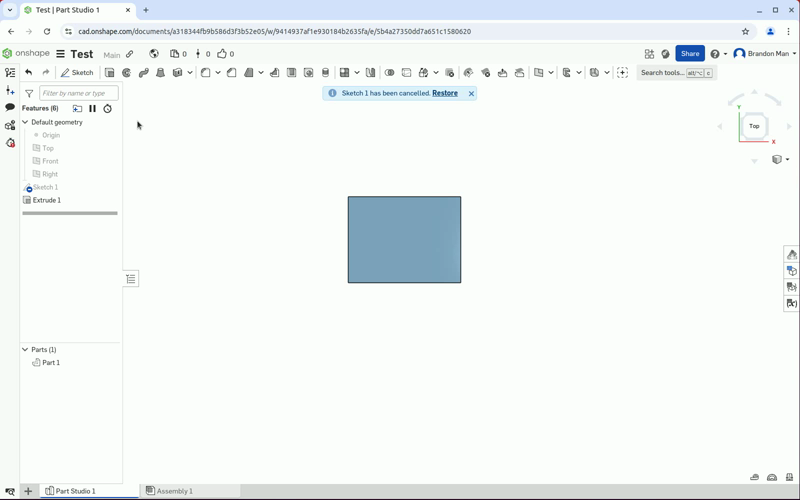
key(shift+h)
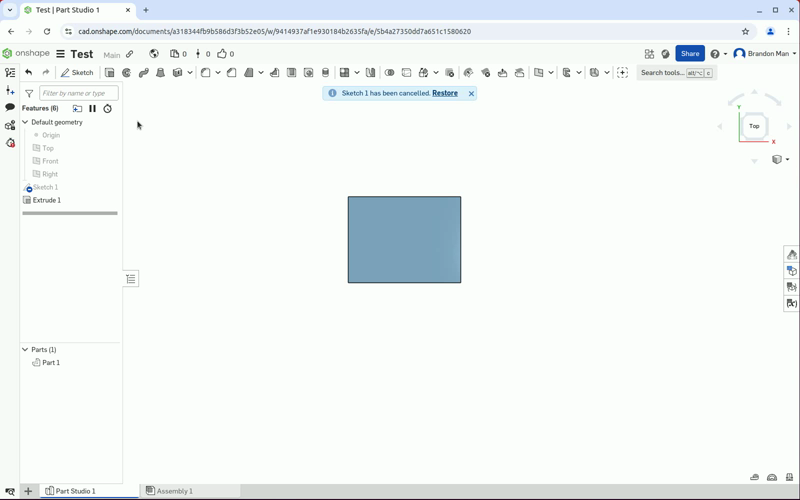
key(shift+h)
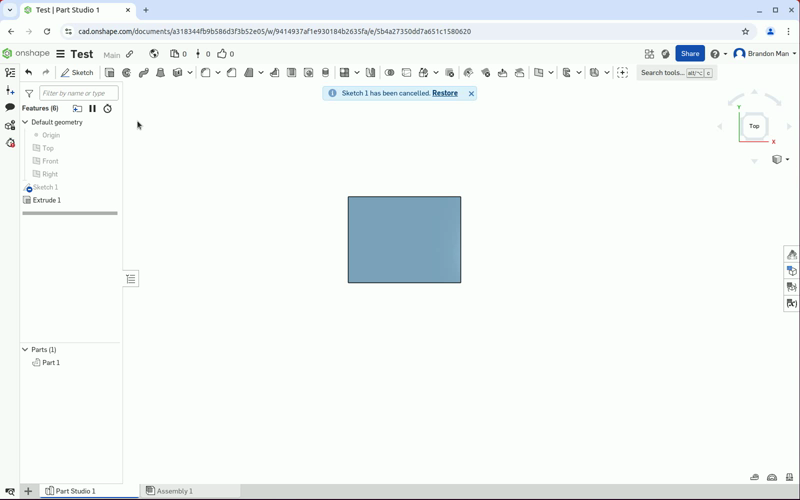
mouse_move(73, 189)
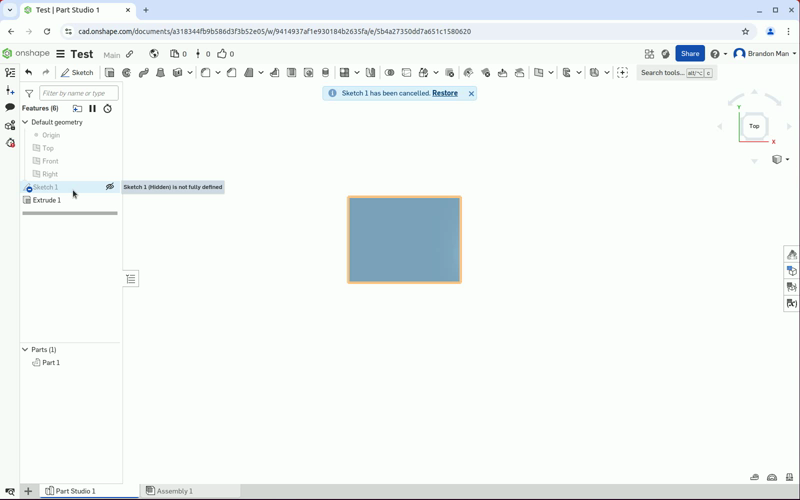
click(73, 189)
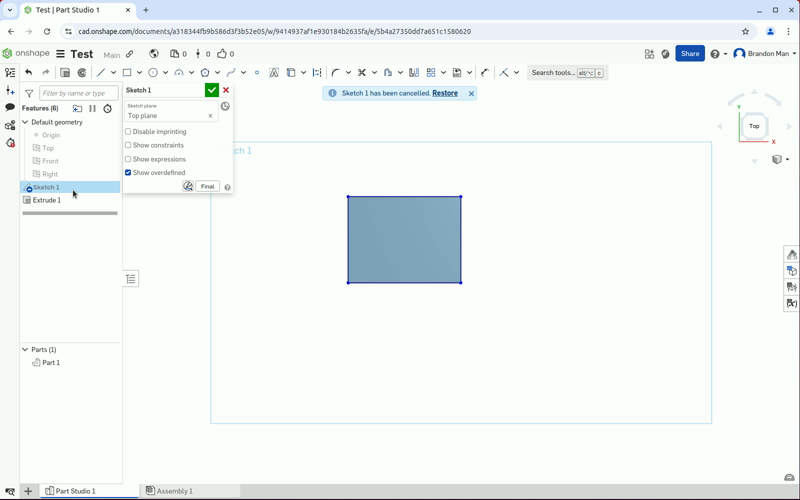
mouse_move(229, 92)
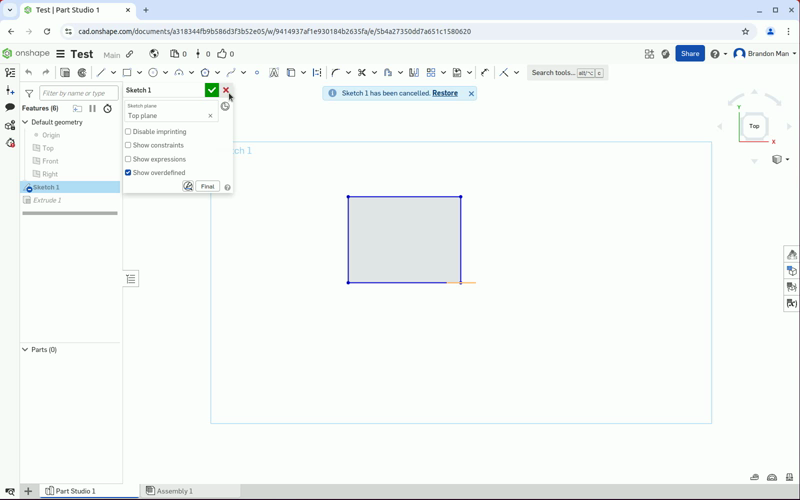
click(229, 92)
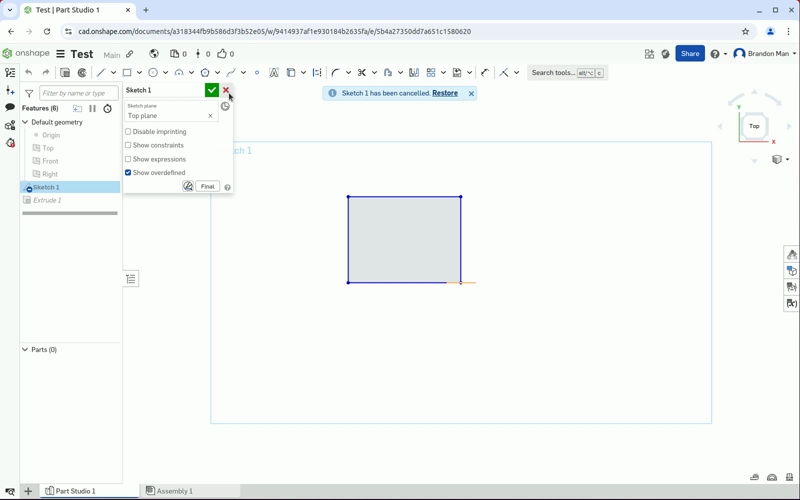
key(shift+s)
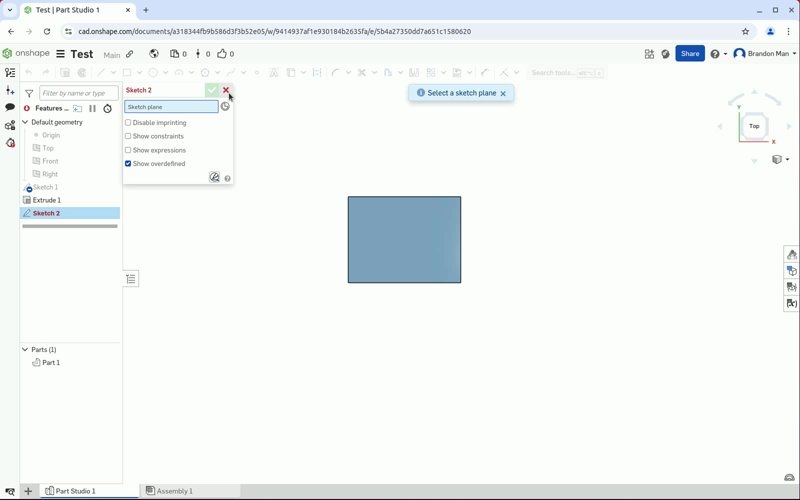
mouse_move(73, 150)
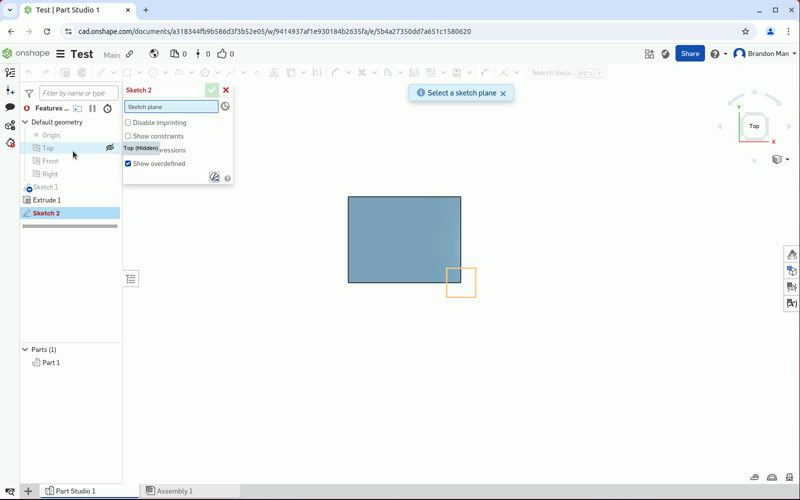
click(73, 150)
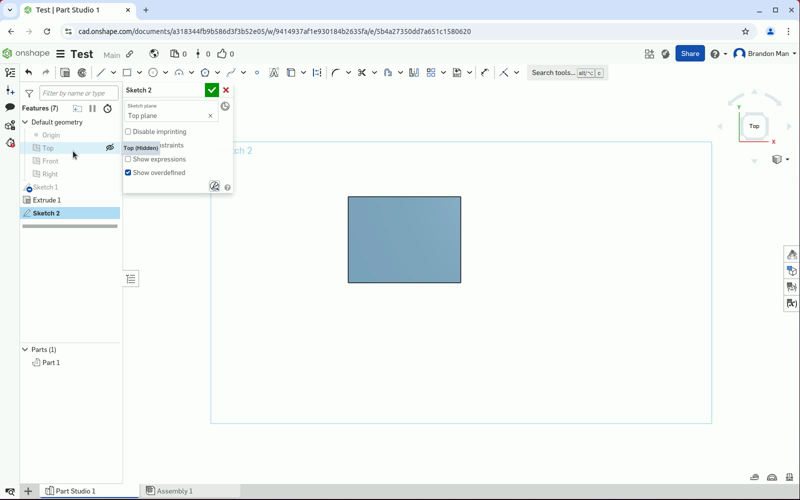
mouse_move(73, 352)
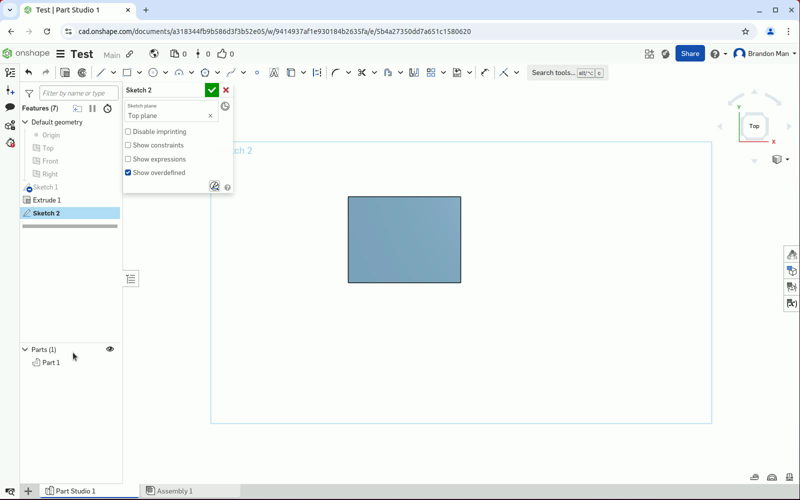
key(y)
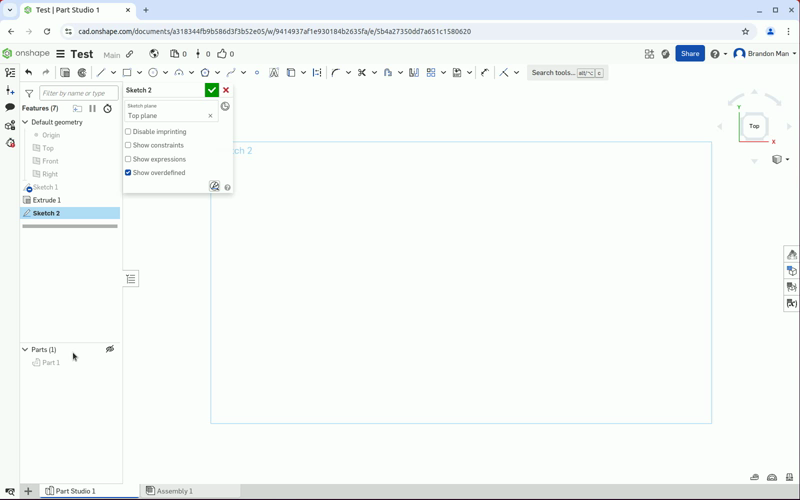
key(l)
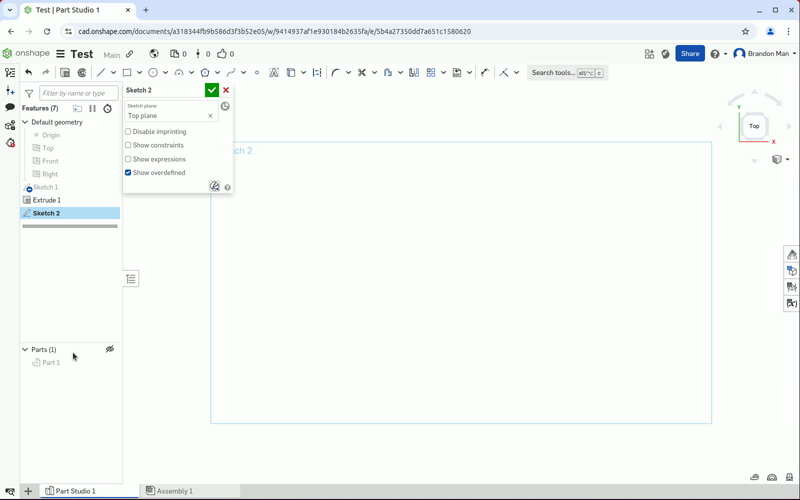
key_down(shift)
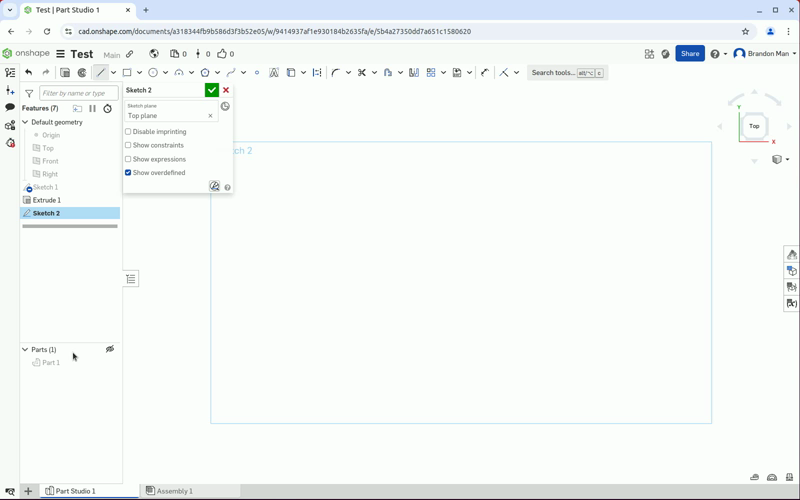
mouse_move(460, 282)
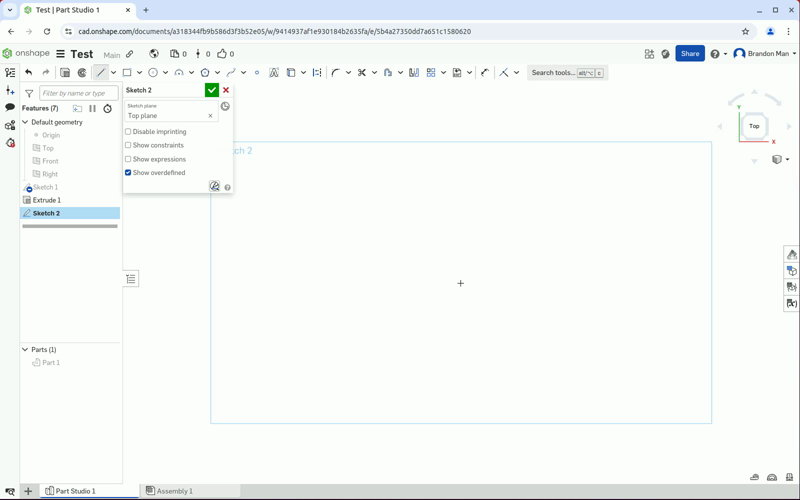
click(460, 282)
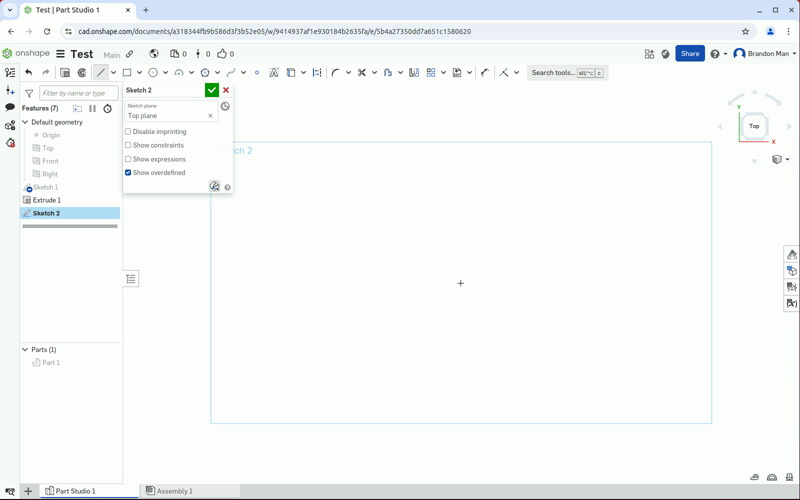
key_up(shift)
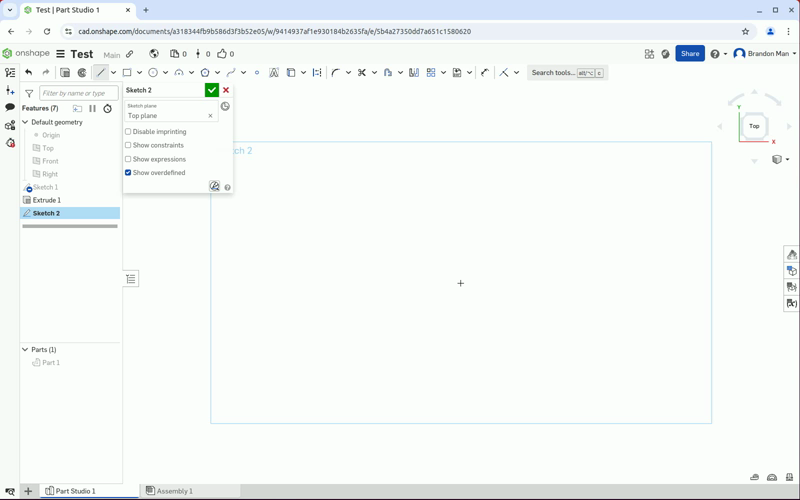
key_down(shift)
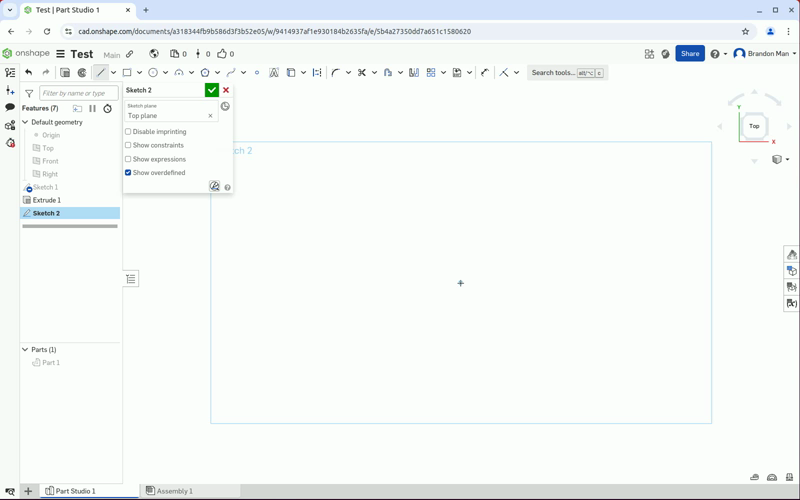
mouse_move(536, 282)
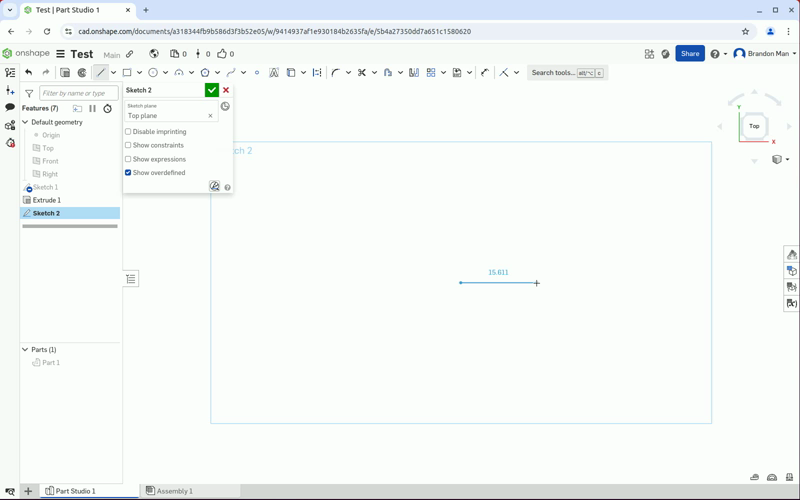
click(536, 282)
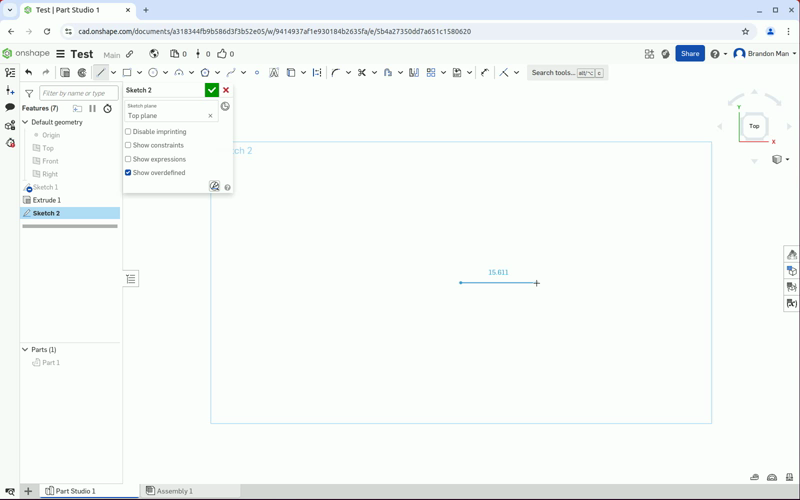
key_up(shift)
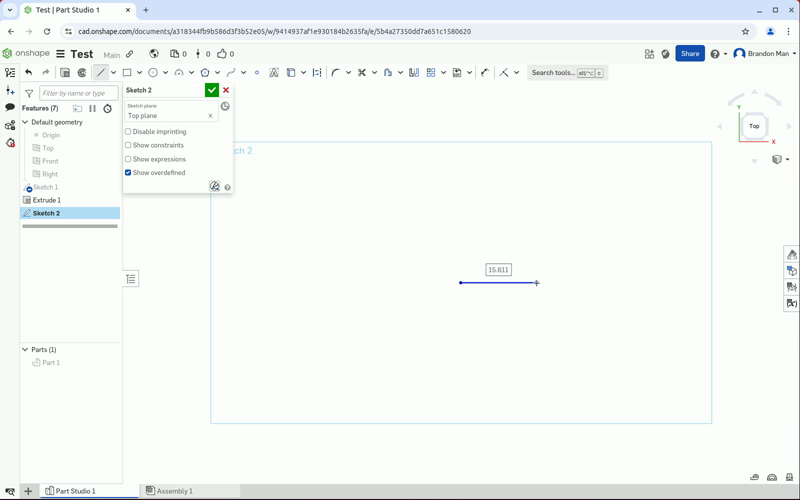
key_down(shift)
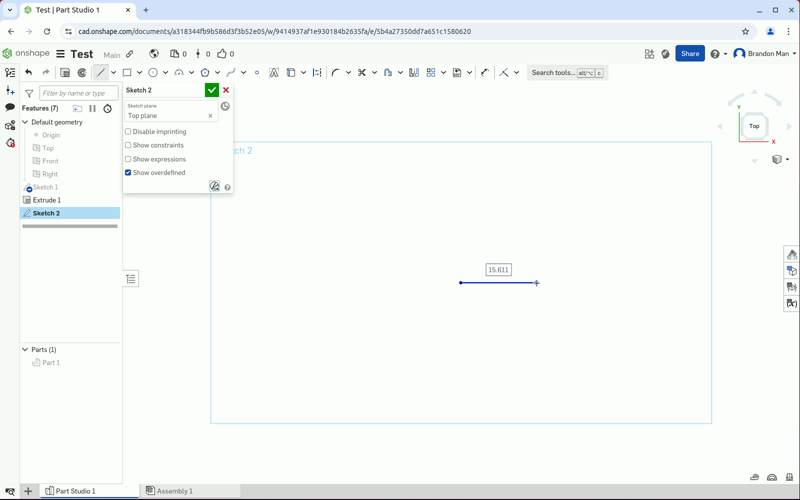
mouse_move(536, 195)
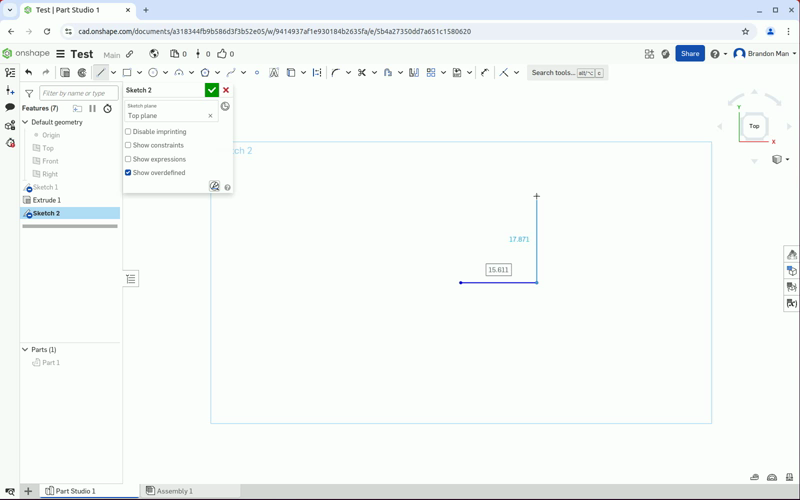
click(536, 195)
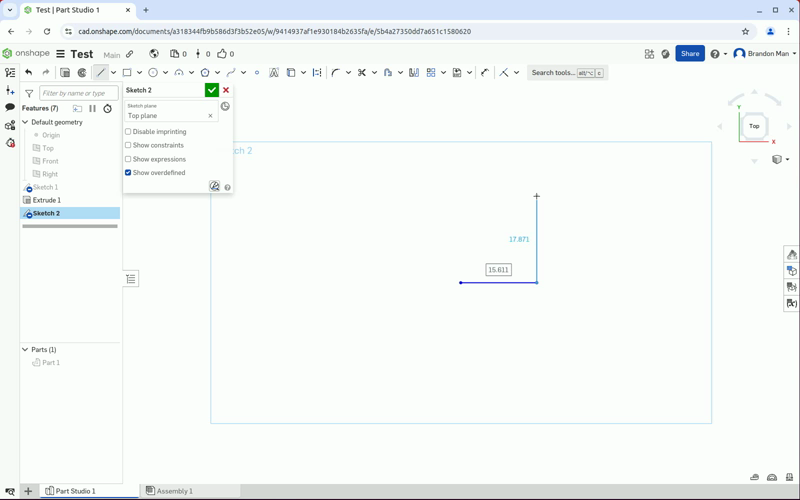
key_up(shift)
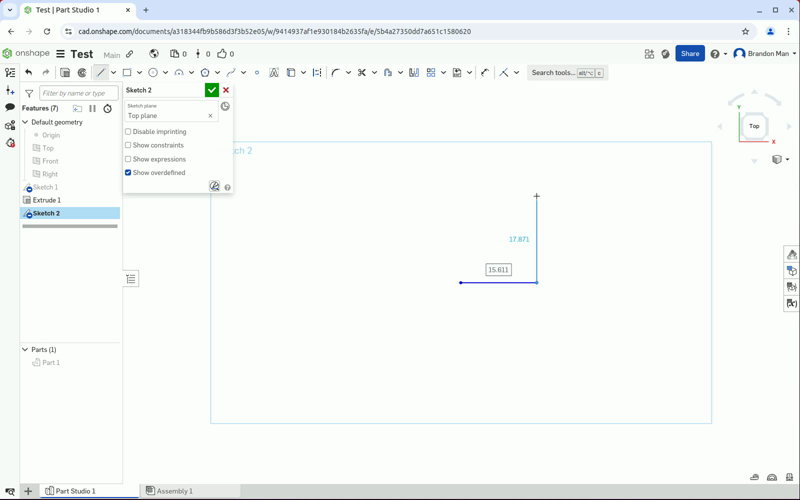
key_down(shift)
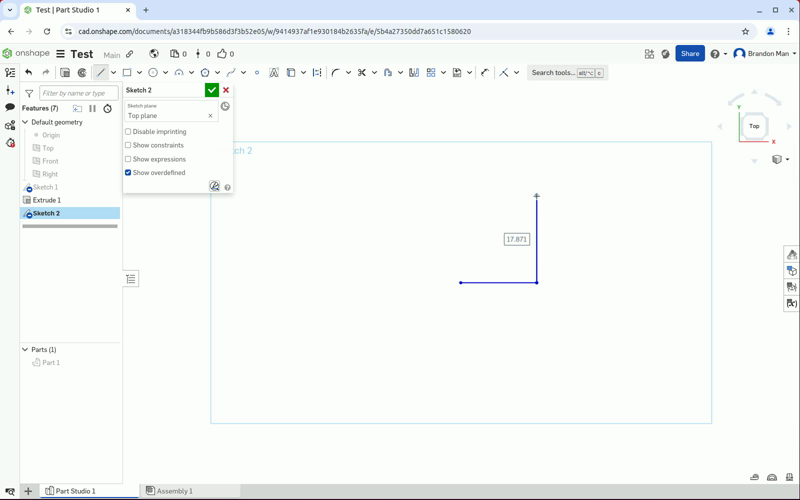
mouse_move(460, 195)
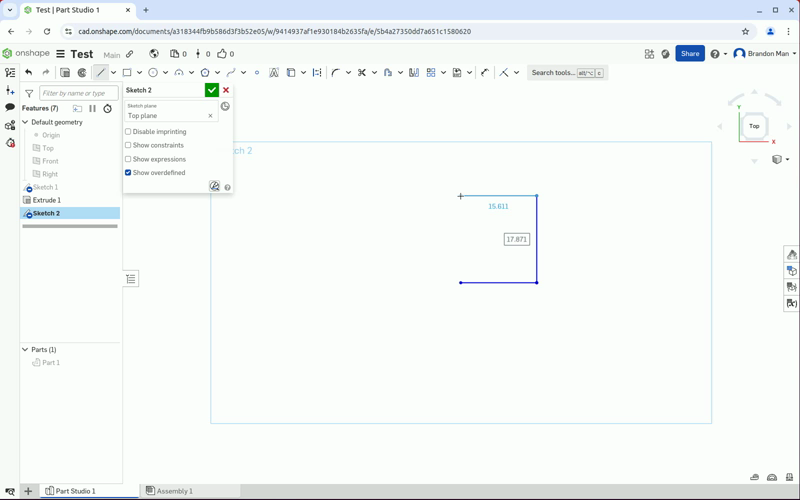
click(460, 195)
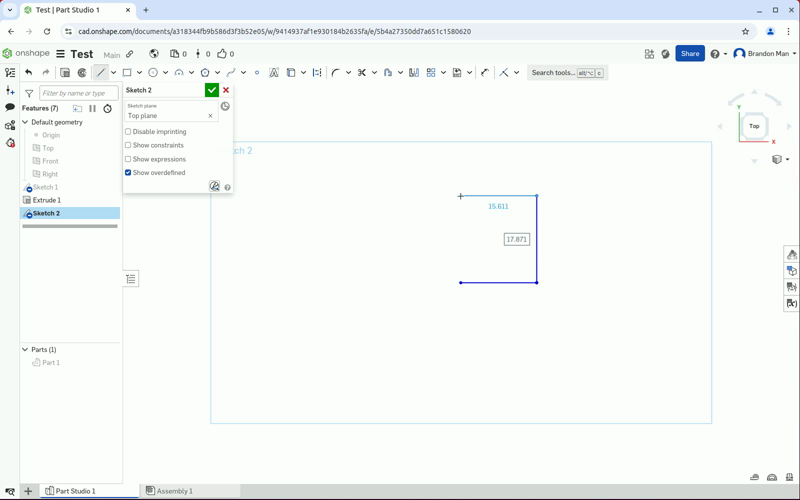
key_up(shift)
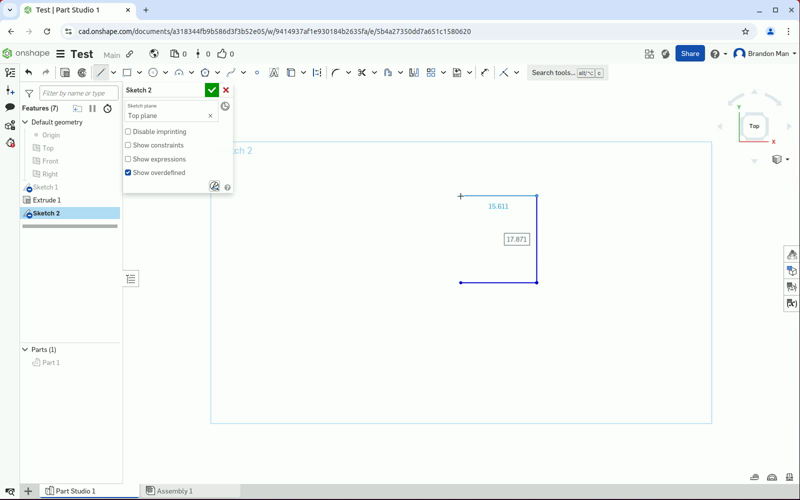
key_down(shift)
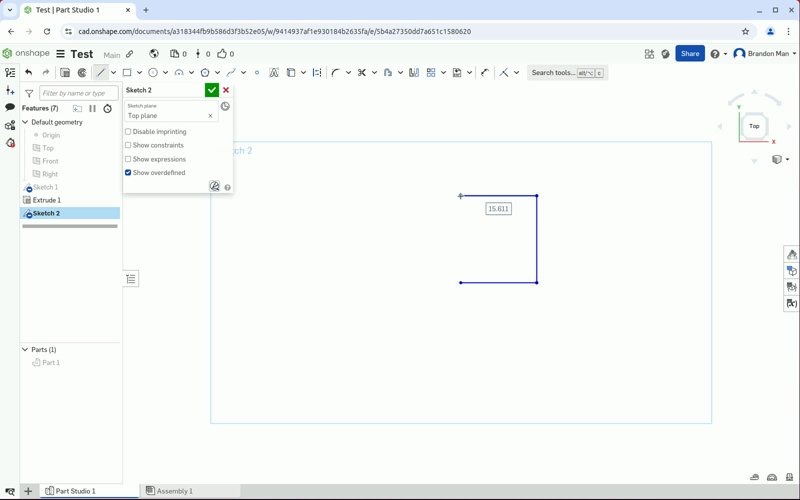
mouse_move(460, 282)
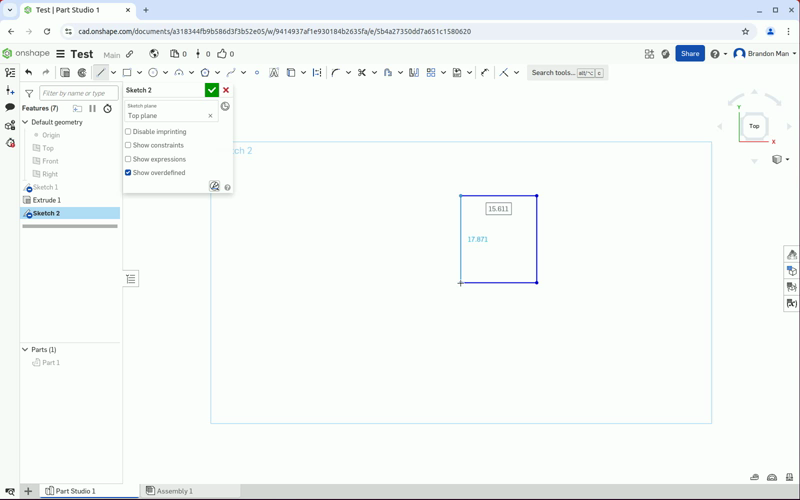
key_up(shift)
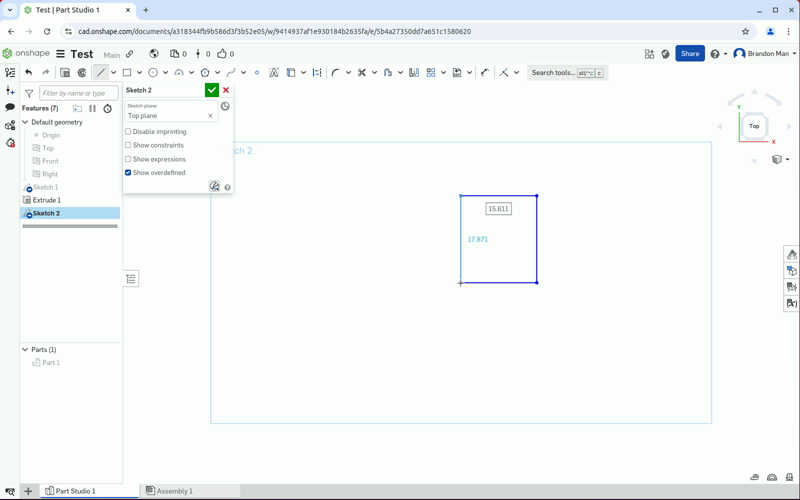
click(460, 282)
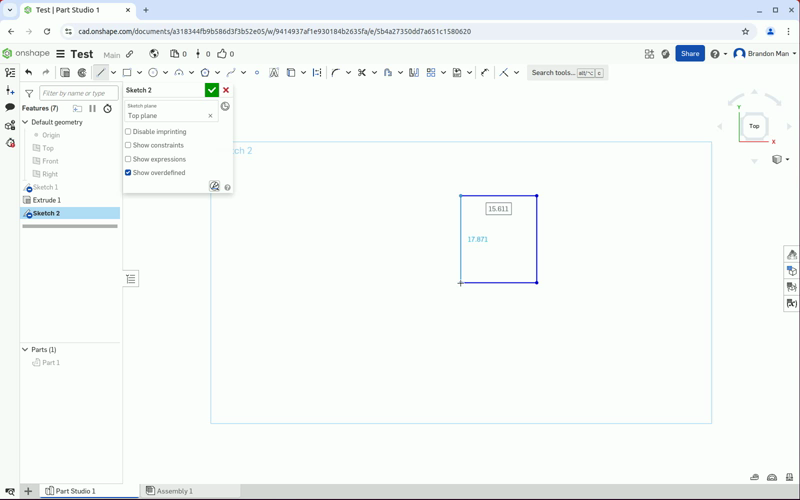
key(esc)
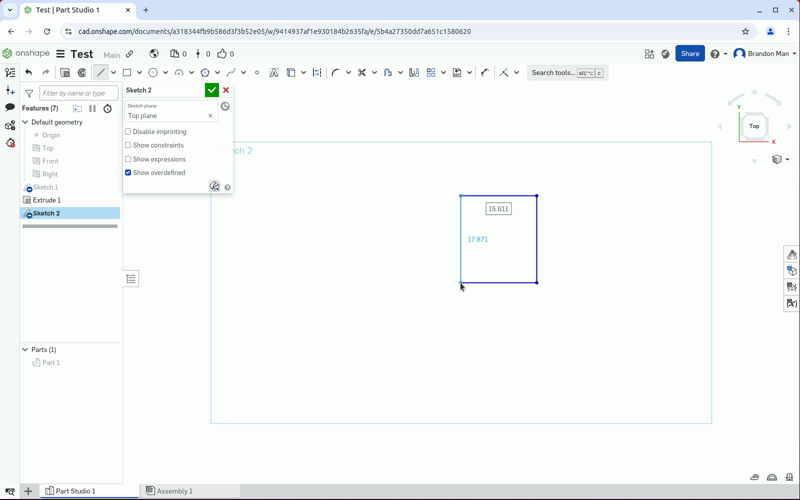
mouse_move(489, 263)
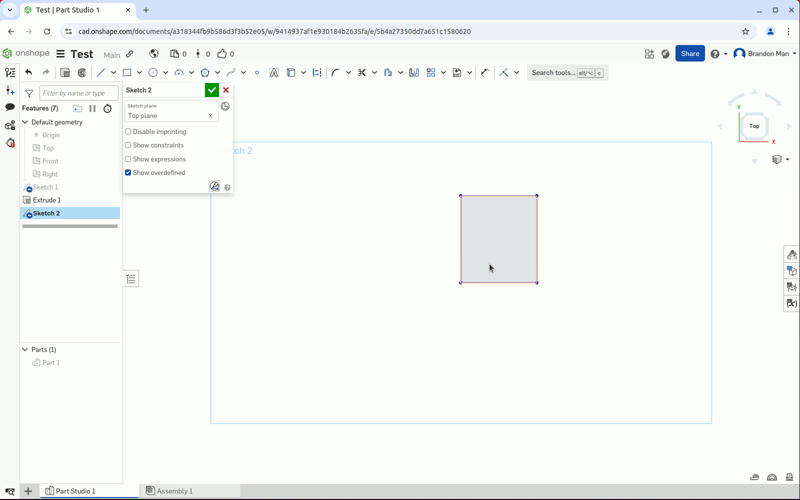
click(489, 263)
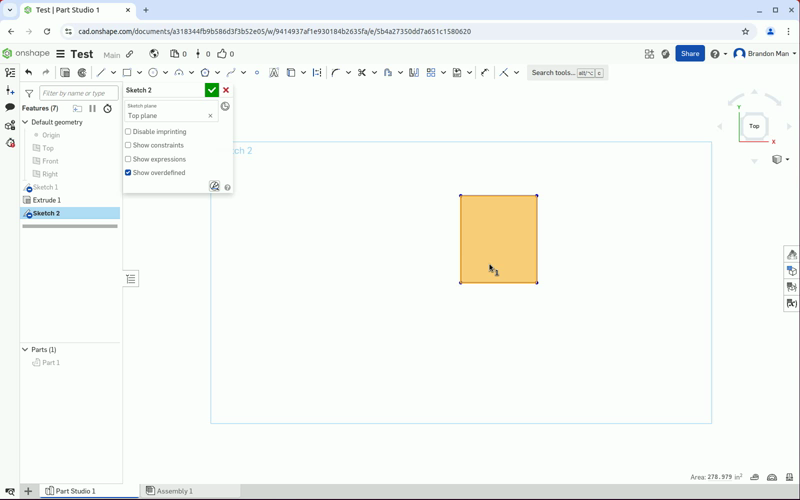
mouse_move(73, 352)
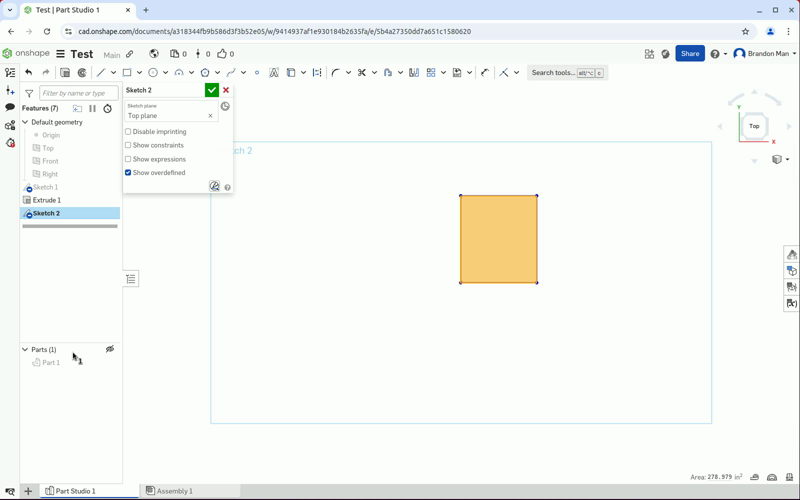
key(shift+y)
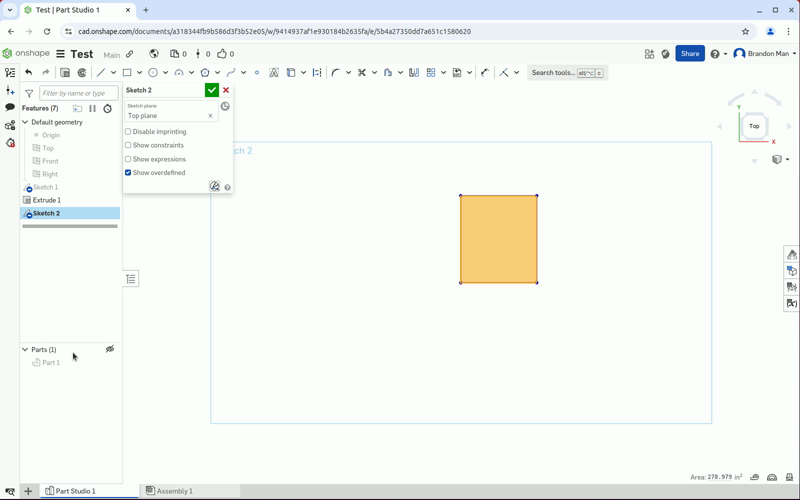
key(shift+e)
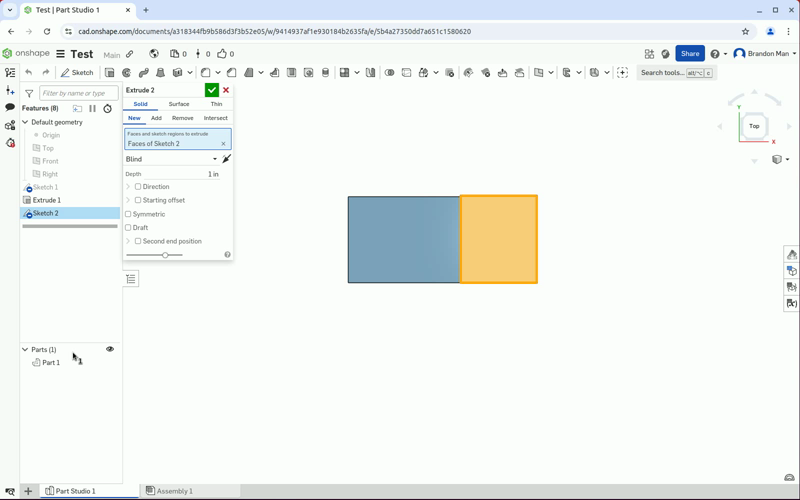
mouse_move(143, 106)
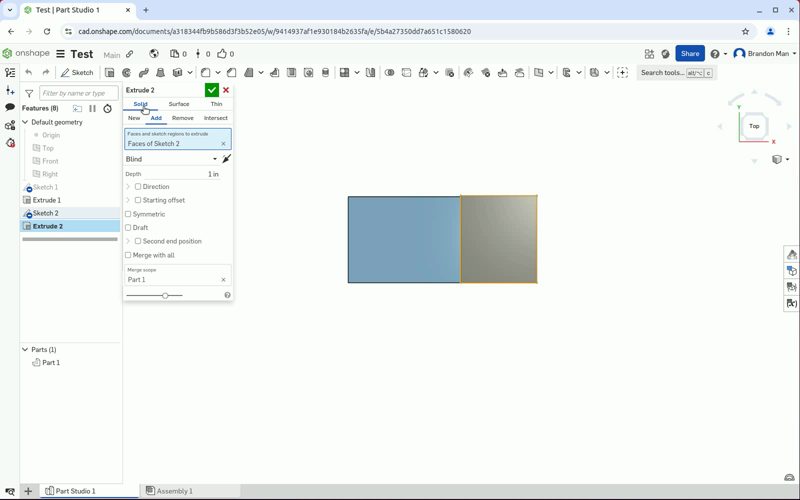
click(143, 106)
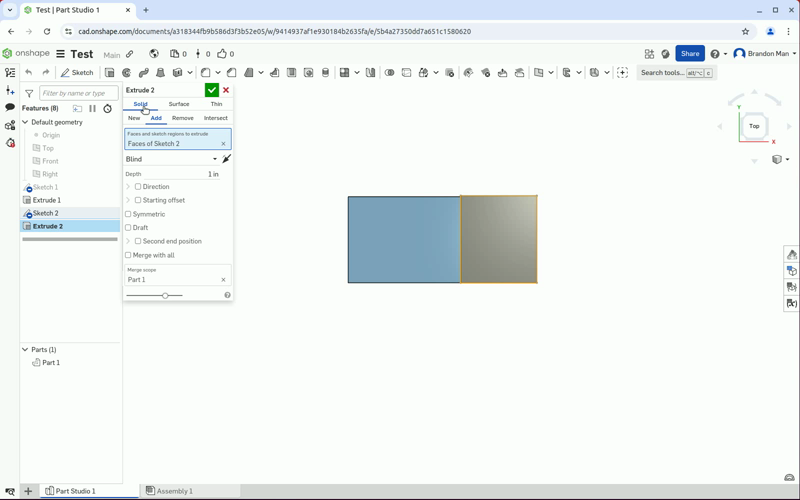
mouse_move(137, 120)
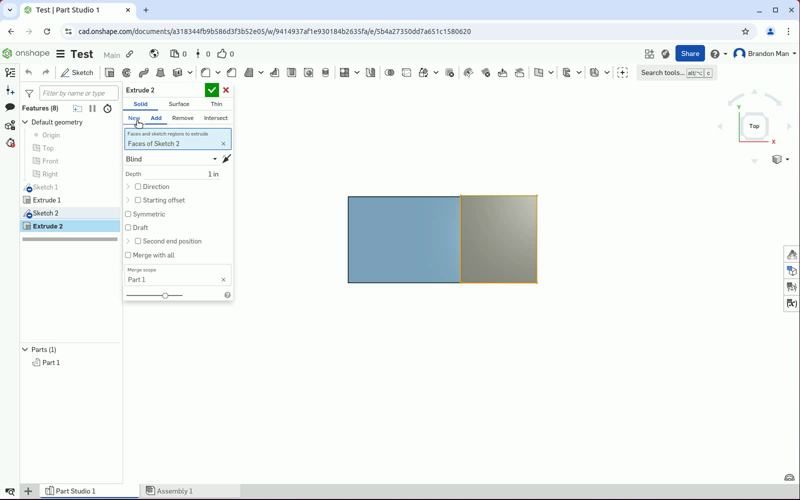
click(137, 120)
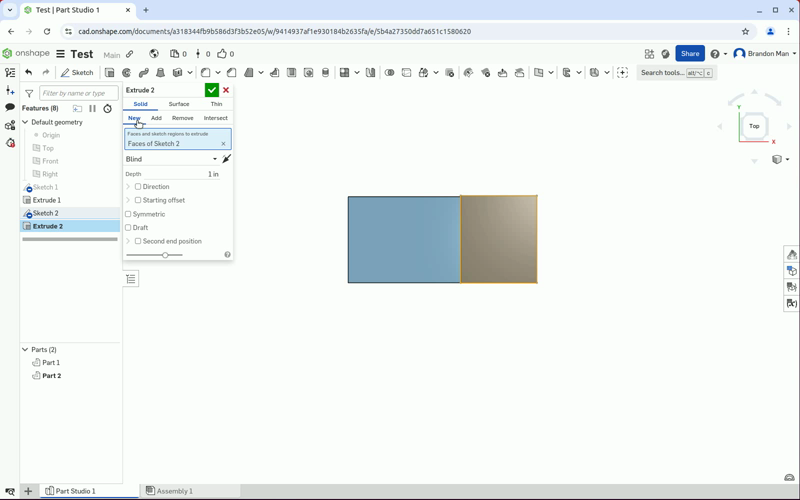
key(tab, 4)
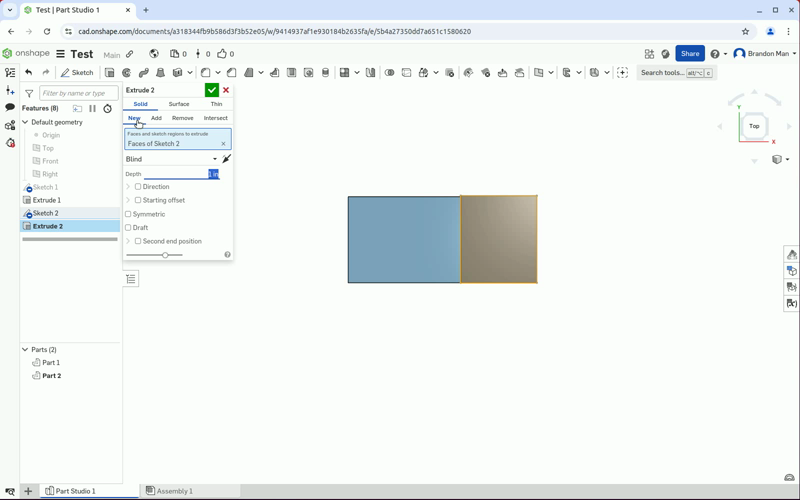
text(5.296)
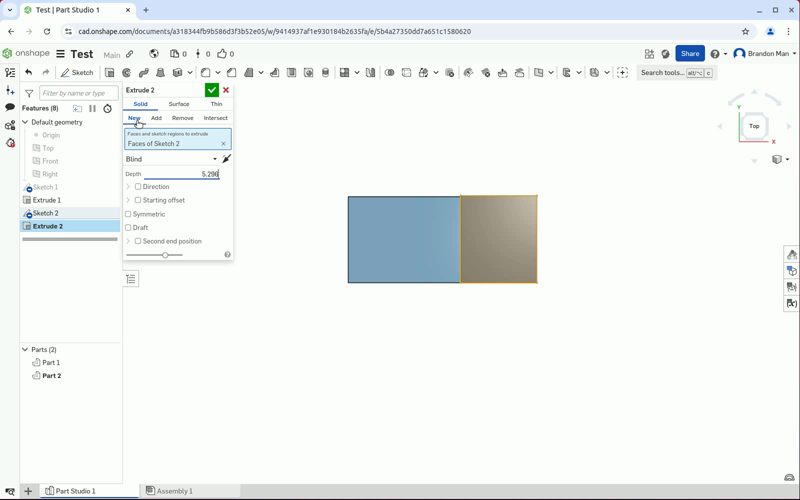
key(enter)
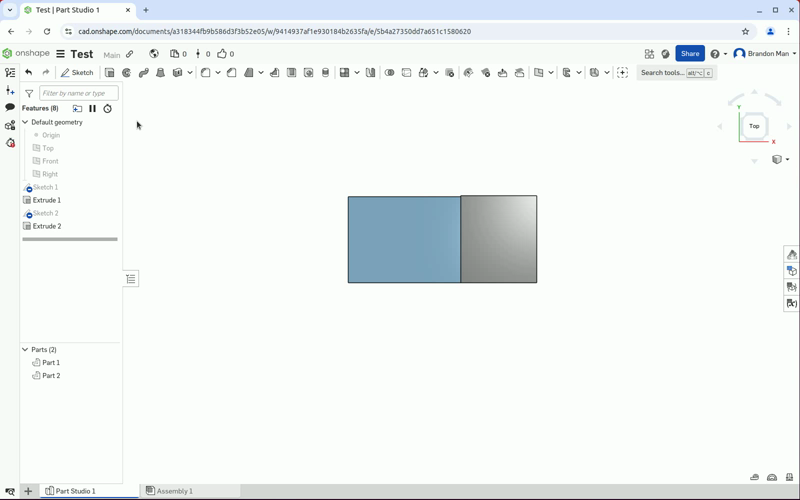
key(shift+h)
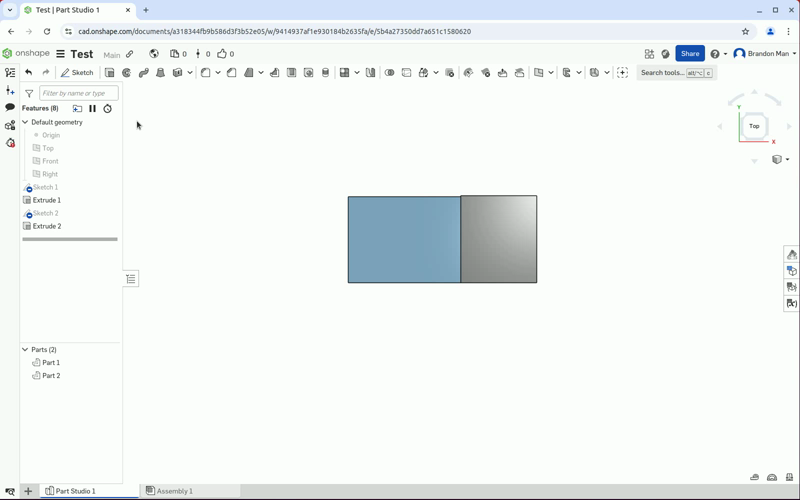
key(shift+h)
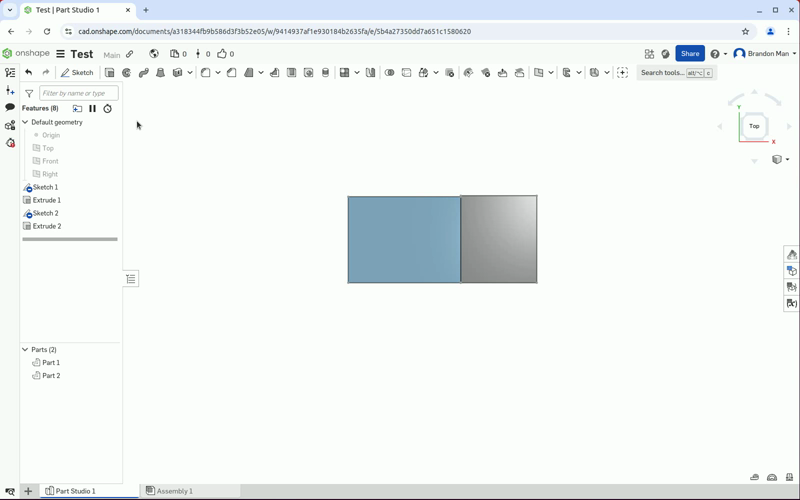
key(shift+7)
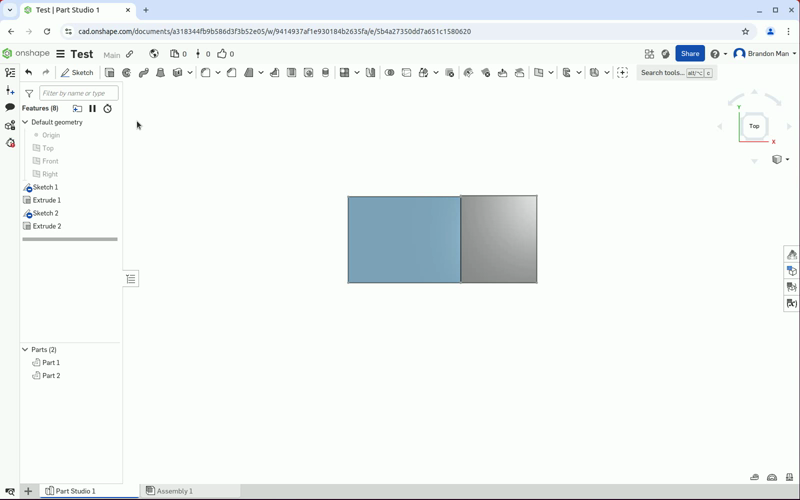
key(up, 3)
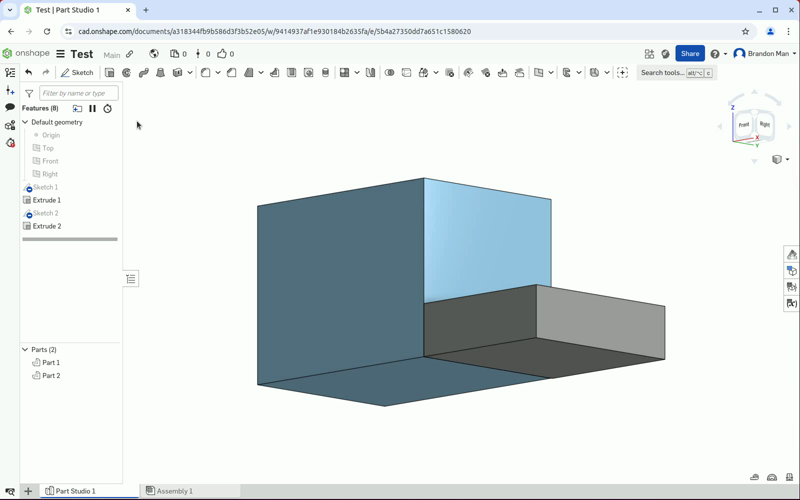
key(left, 3)
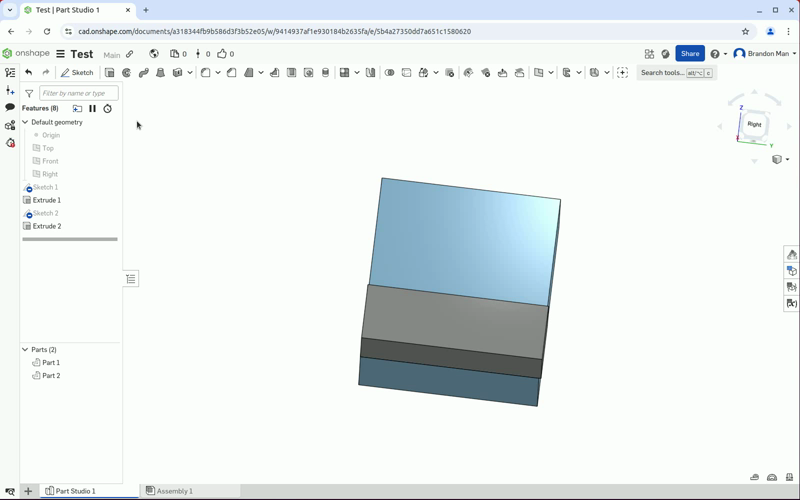
key(right, 3)
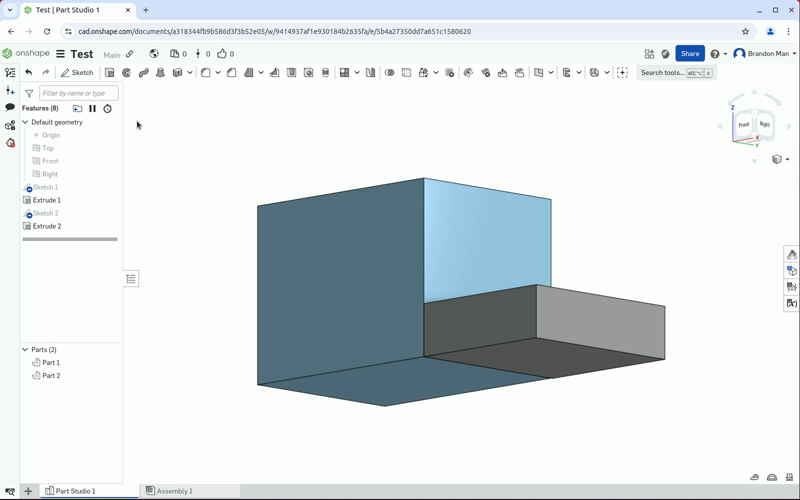
key(down, 3)
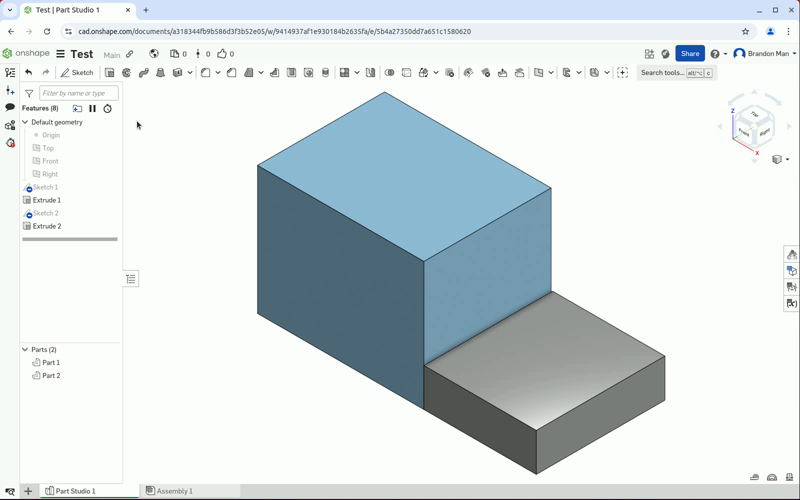
mouse_move(73, 189)
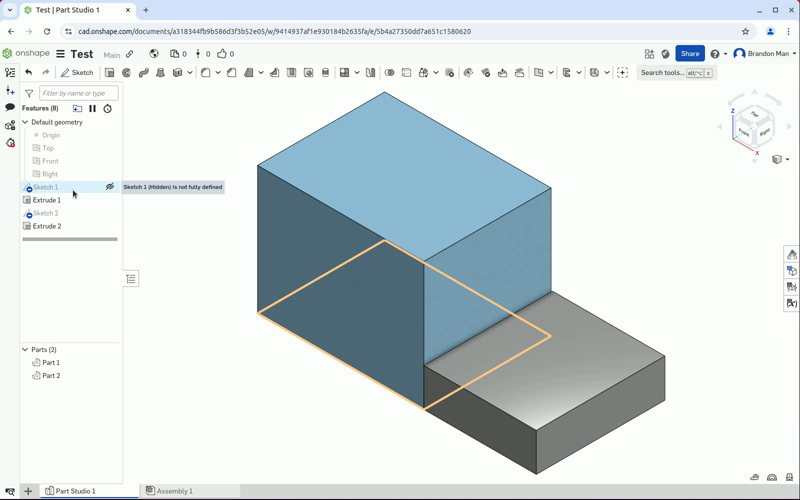
click(73, 189)